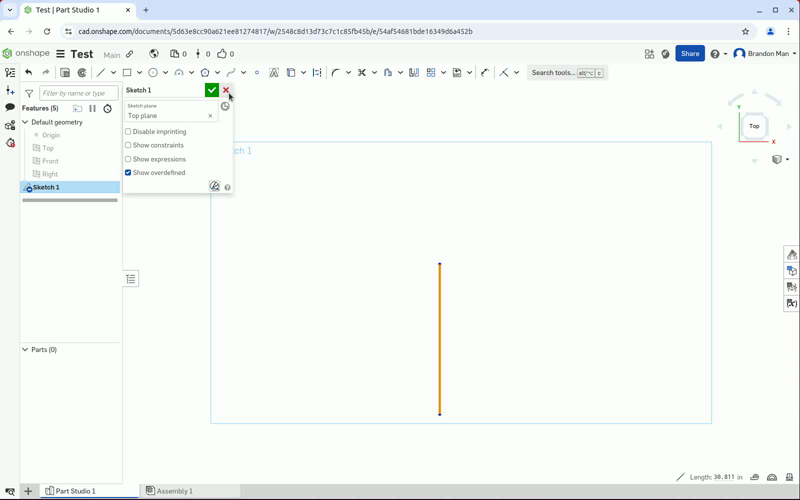
key(shift+h)
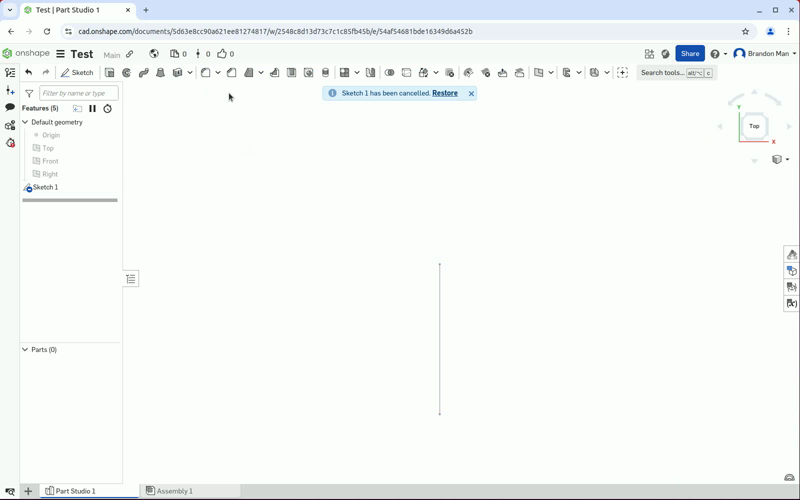
key(shift+s)
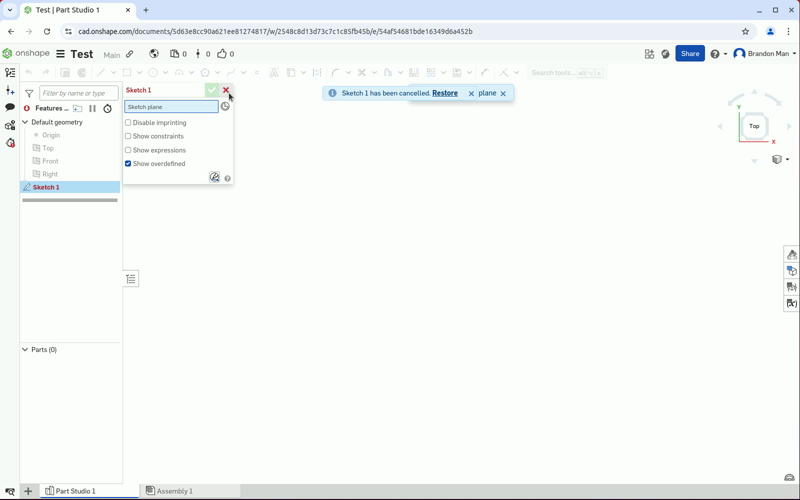
mouse_move(73, 150)
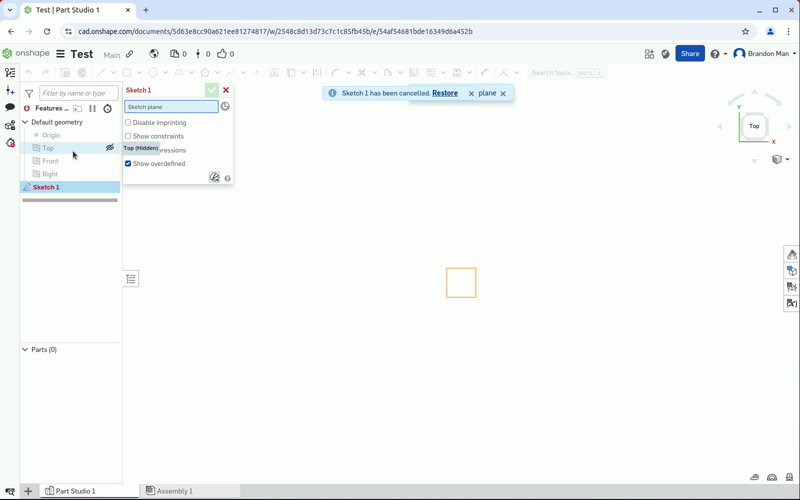
click(73, 150)
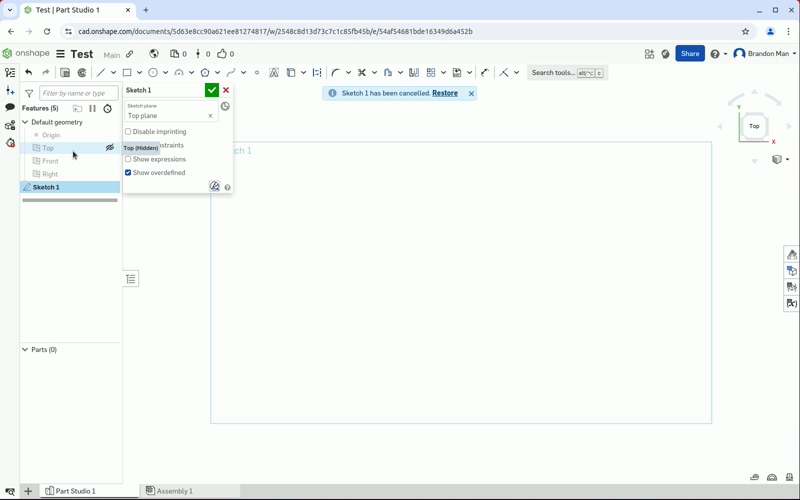
mouse_move(73, 352)
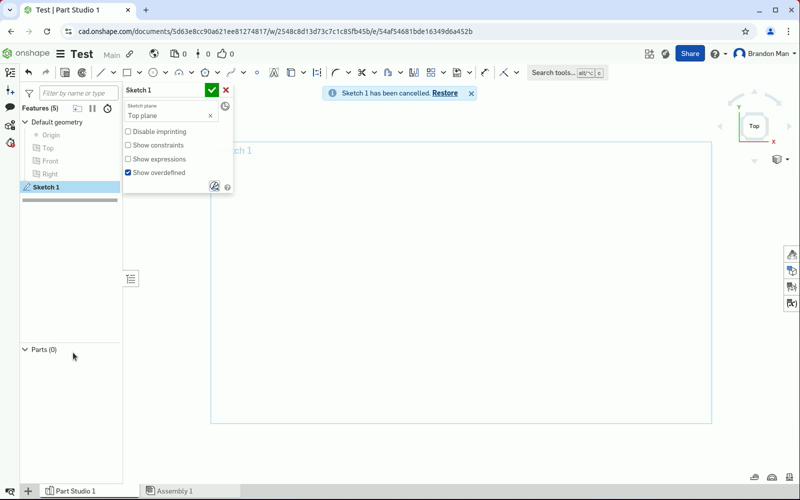
key(y)
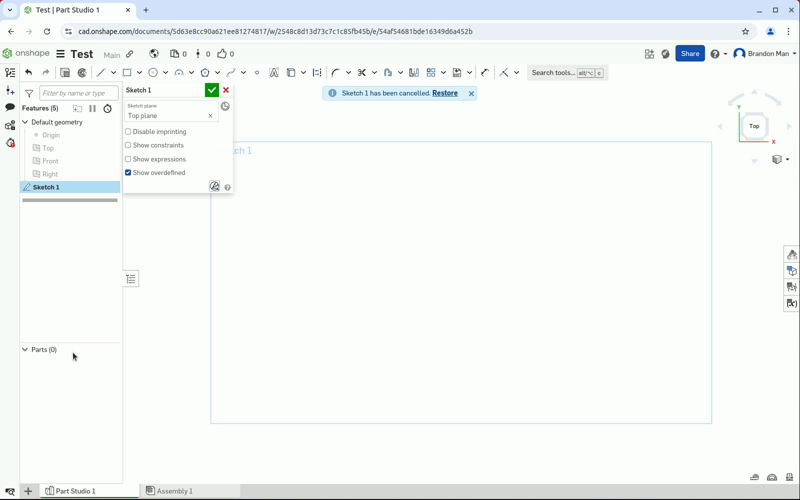
key(c)
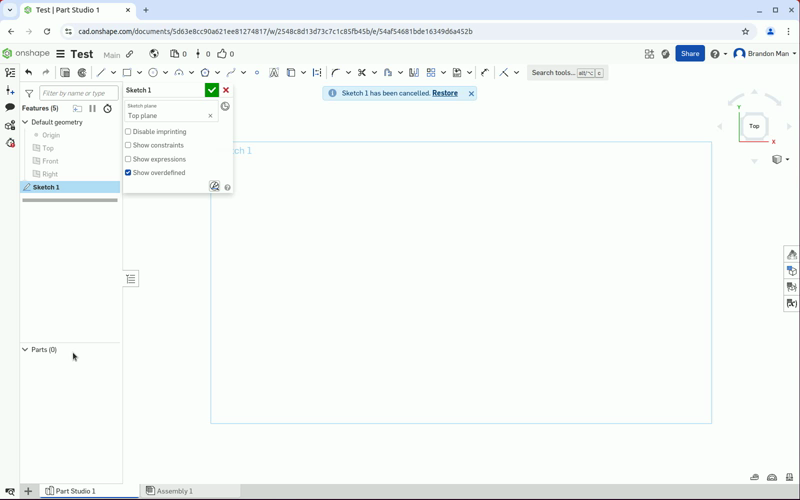
key_down(shift)
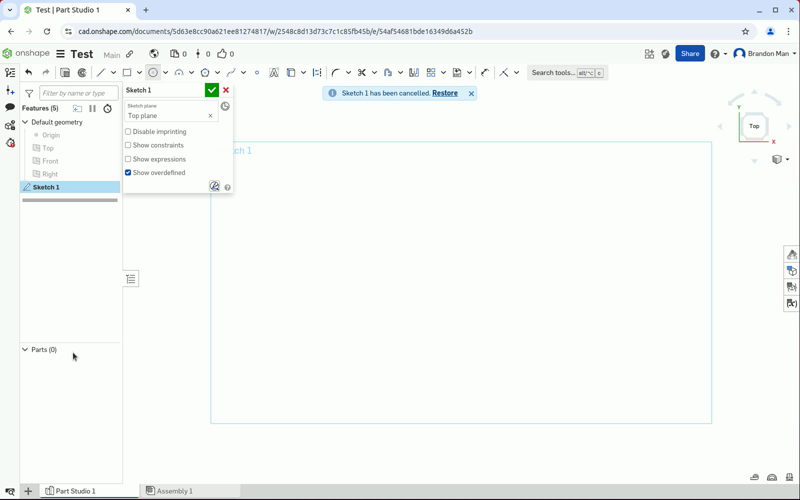
mouse_move(461, 282)
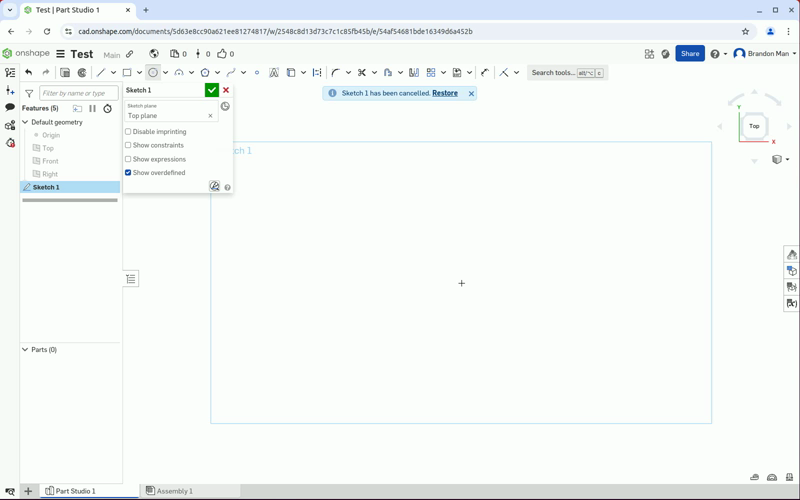
click(461, 282)
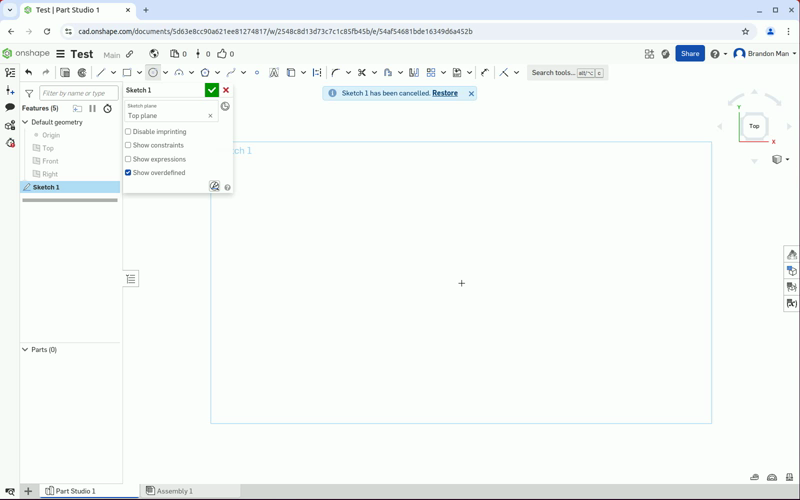
key_up(shift)
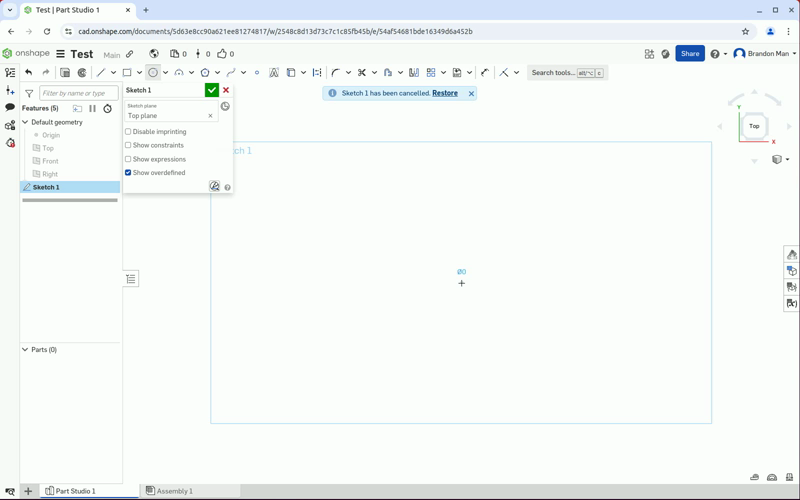
mouse_move(480, 282)
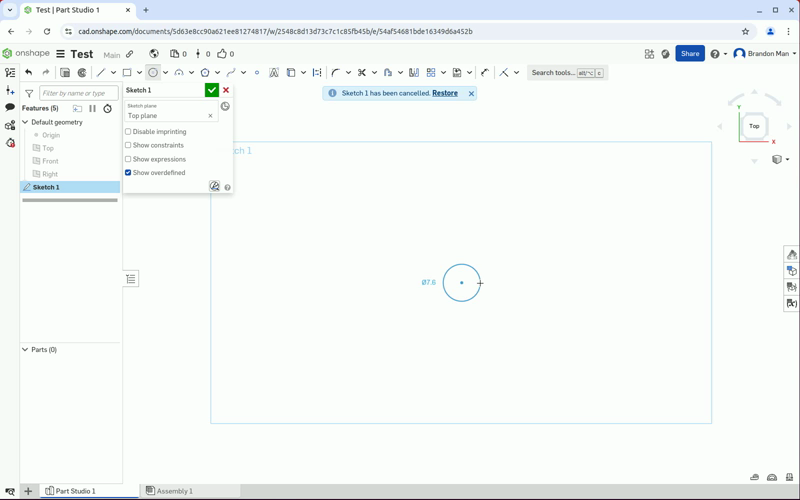
click(480, 282)
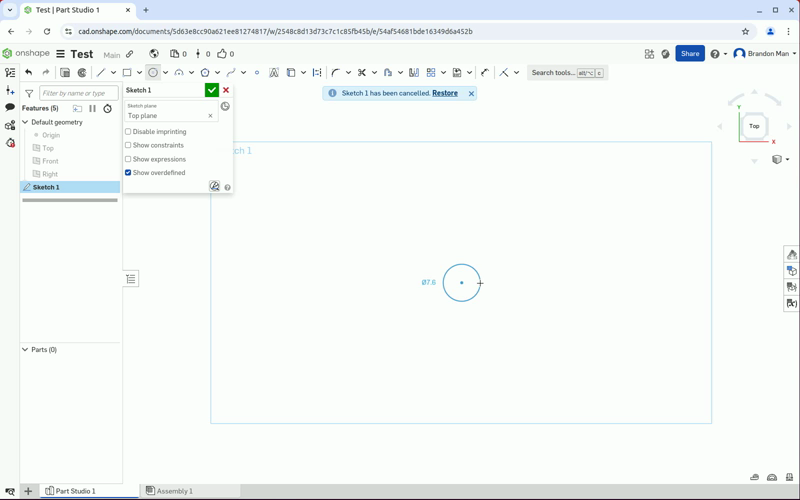
key(esc)
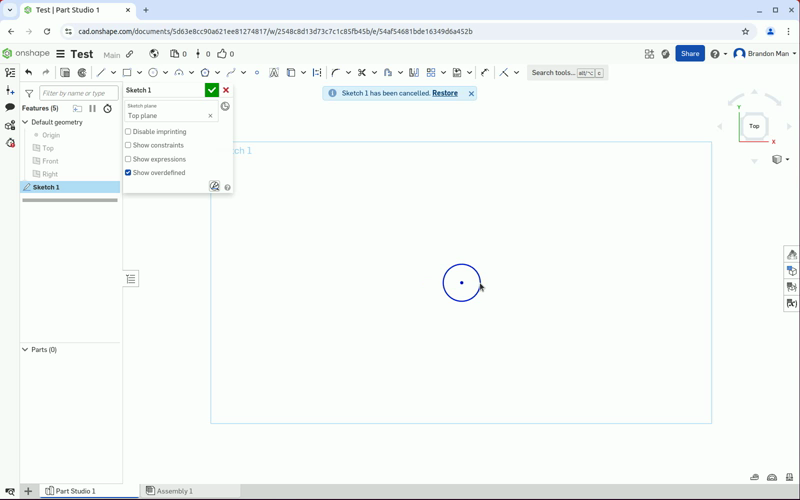
mouse_move(464, 273)
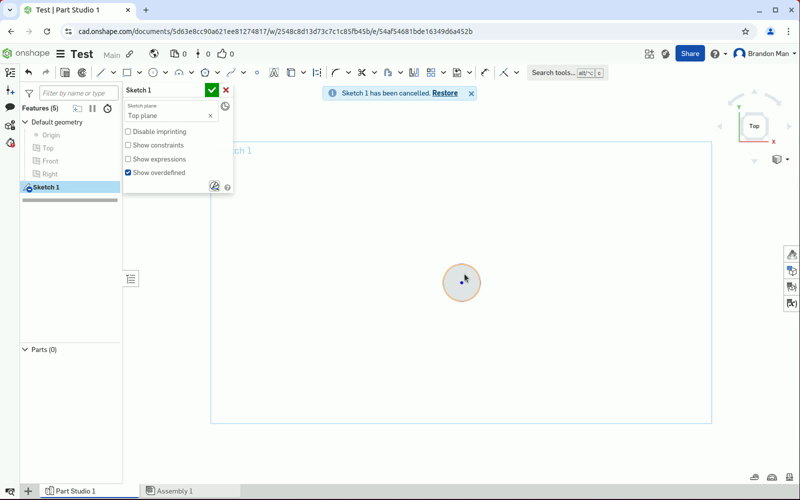
scroll(6)
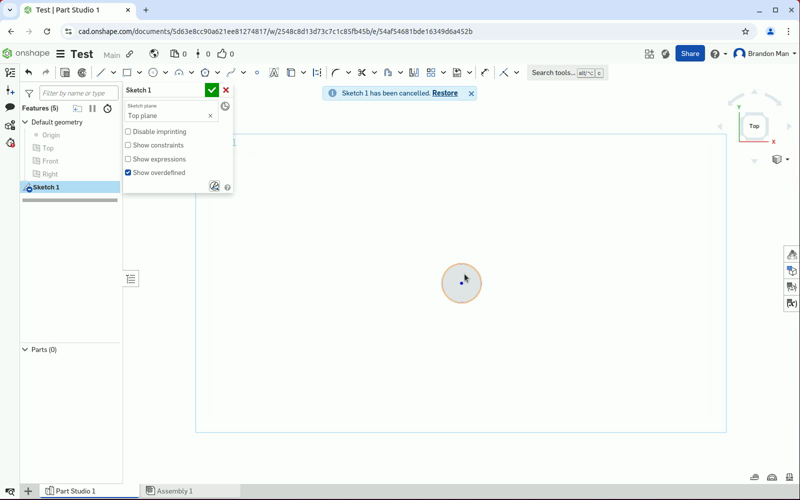
scroll(6)
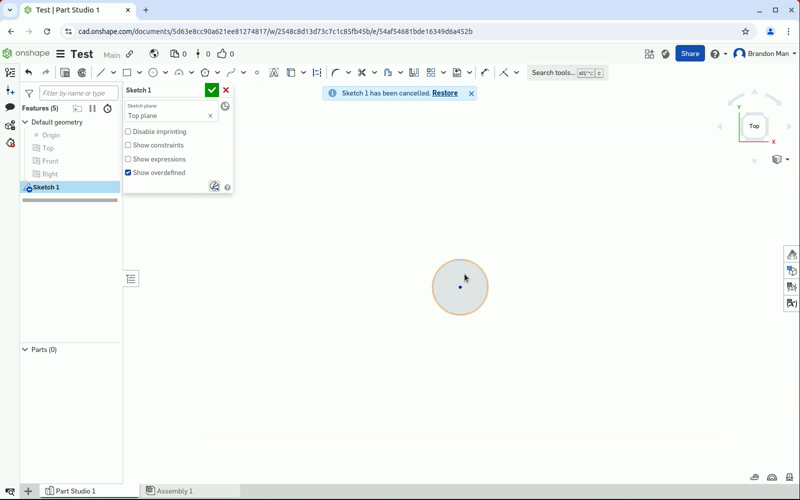
scroll(6)
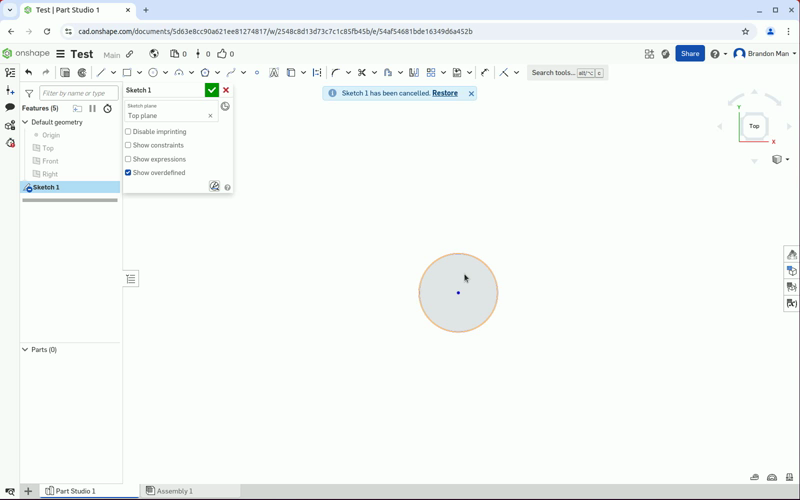
scroll(6)
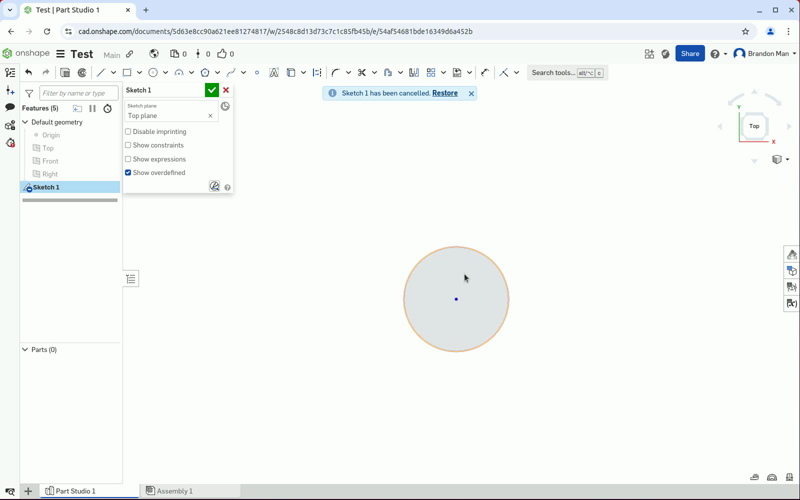
scroll(6)
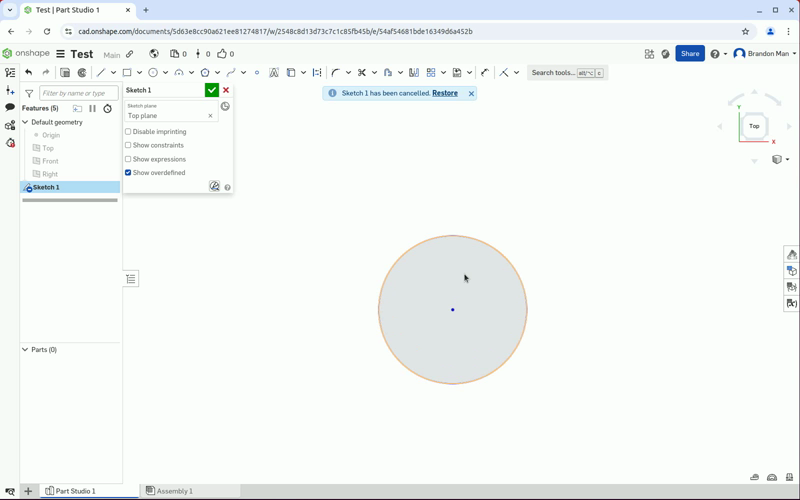
scroll(6)
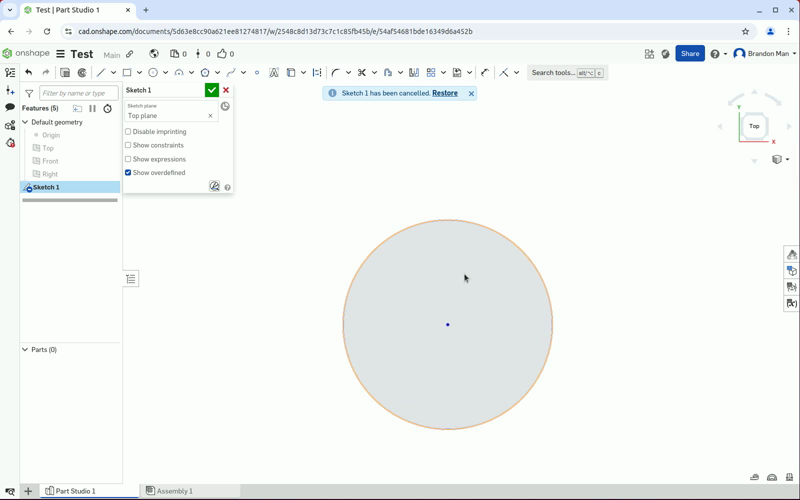
scroll(6)
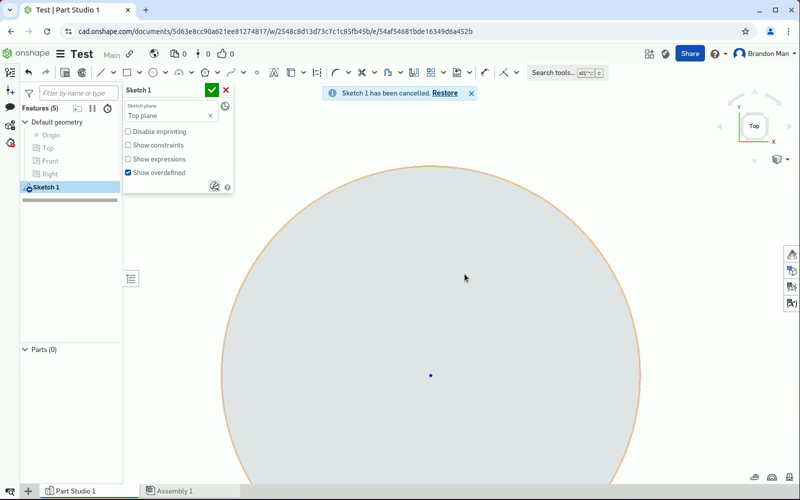
click(464, 273)
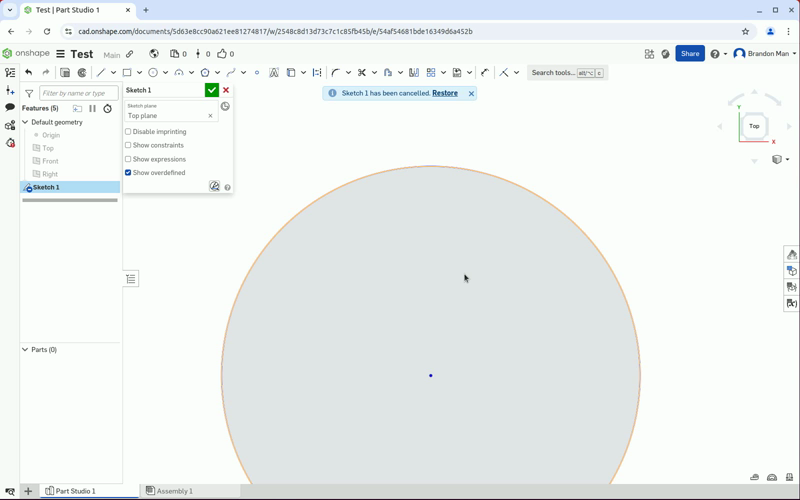
scroll(-6)
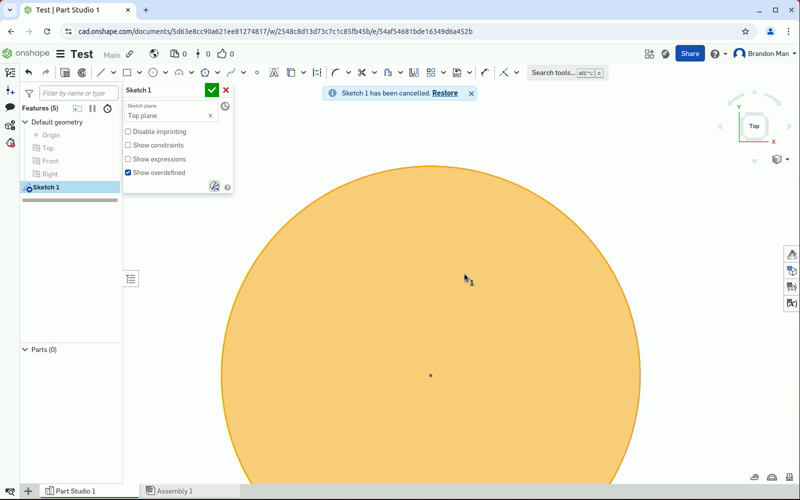
scroll(-6)
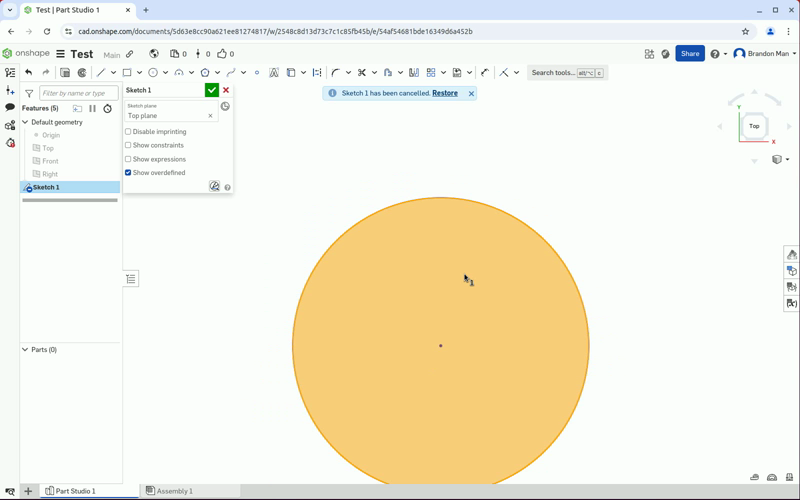
scroll(-6)
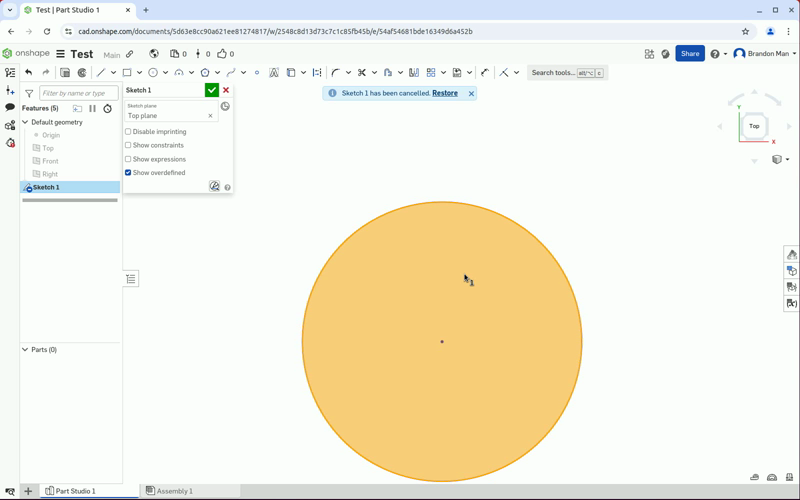
scroll(-6)
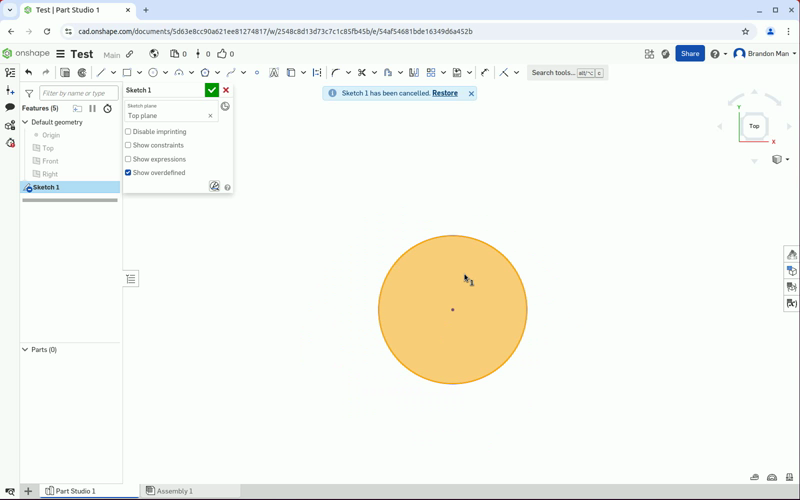
scroll(-6)
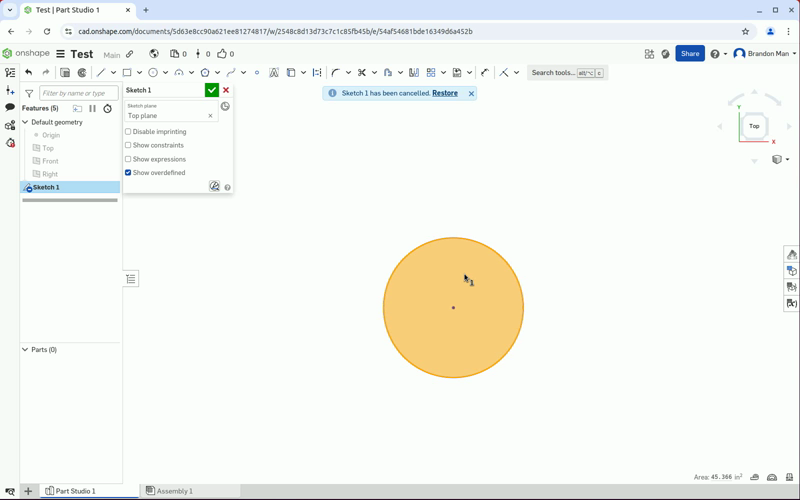
scroll(-6)
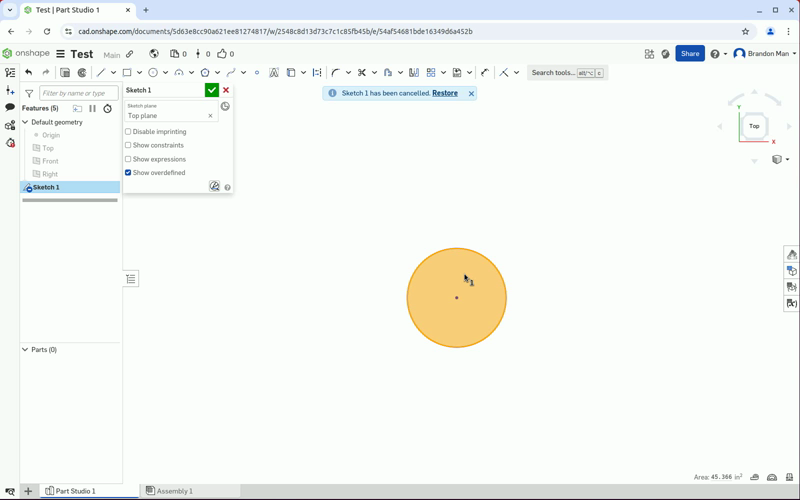
scroll(-6)
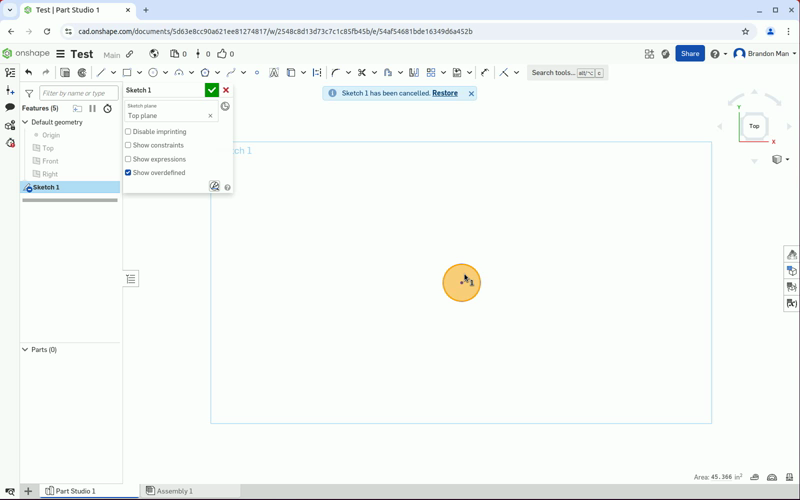
mouse_move(73, 352)
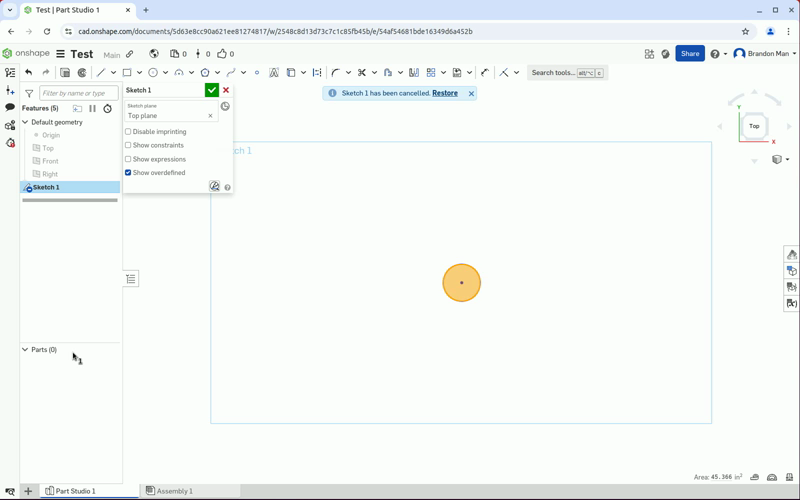
key(shift+y)
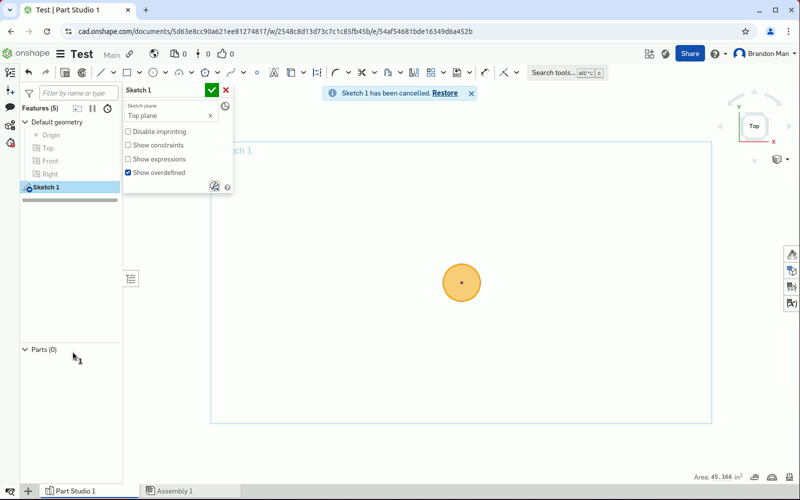
key(shift+e)
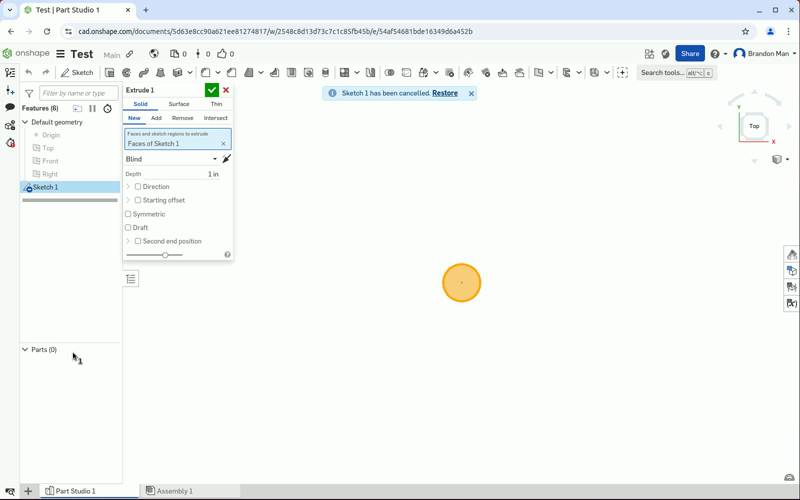
mouse_move(143, 106)
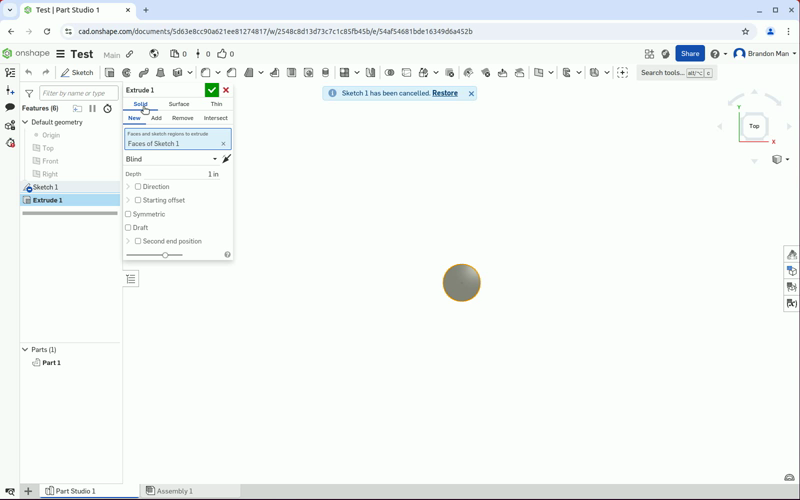
click(143, 106)
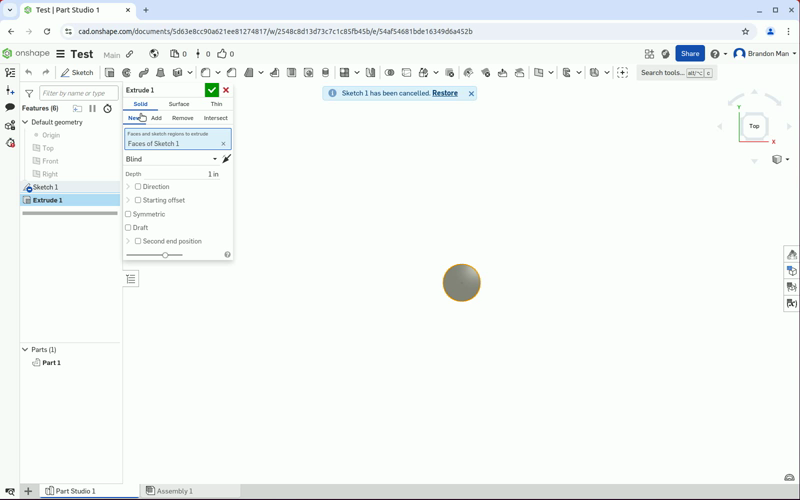
mouse_move(137, 120)
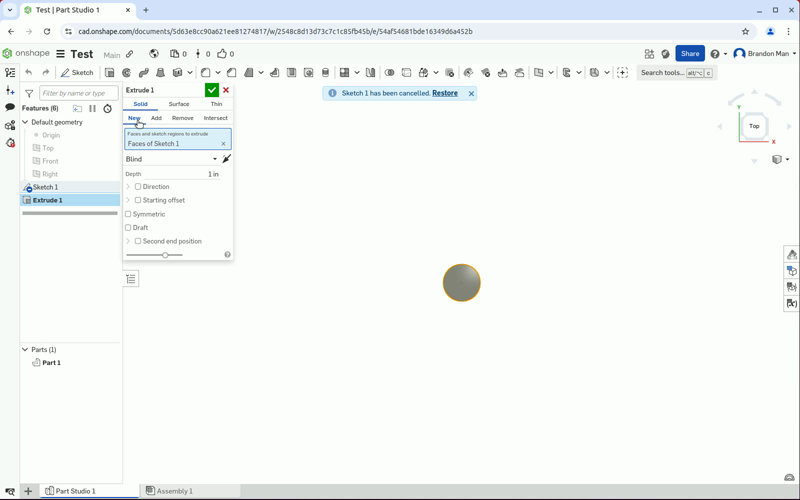
click(137, 120)
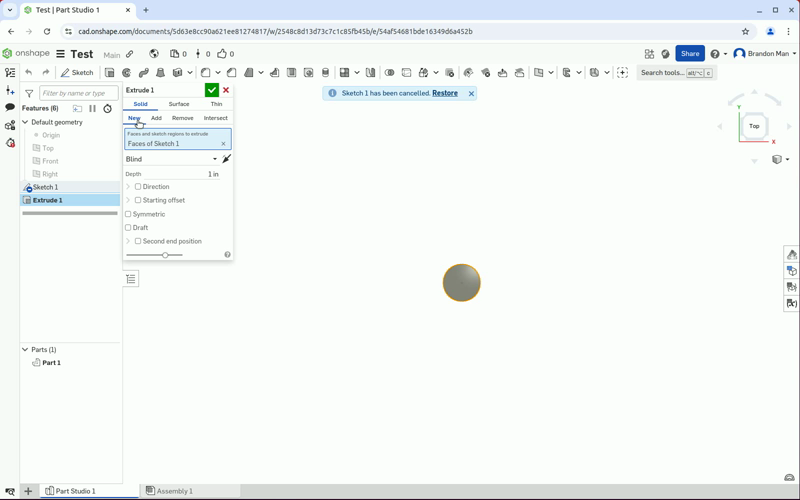
key(tab, 4)
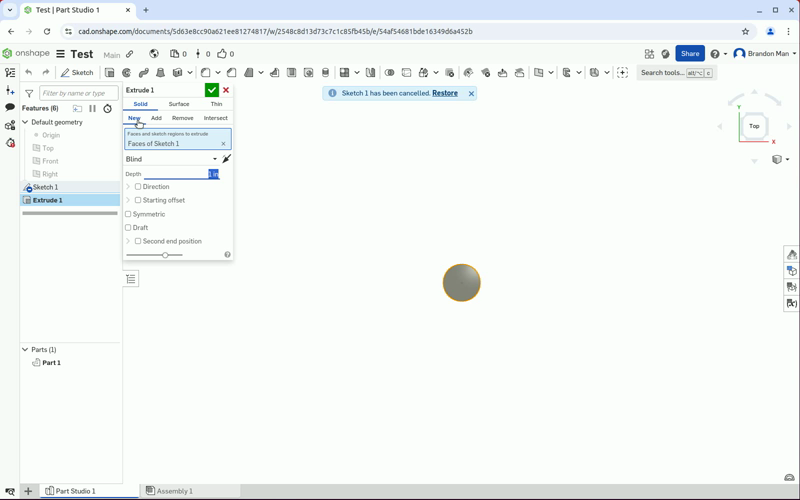
text(0.481)
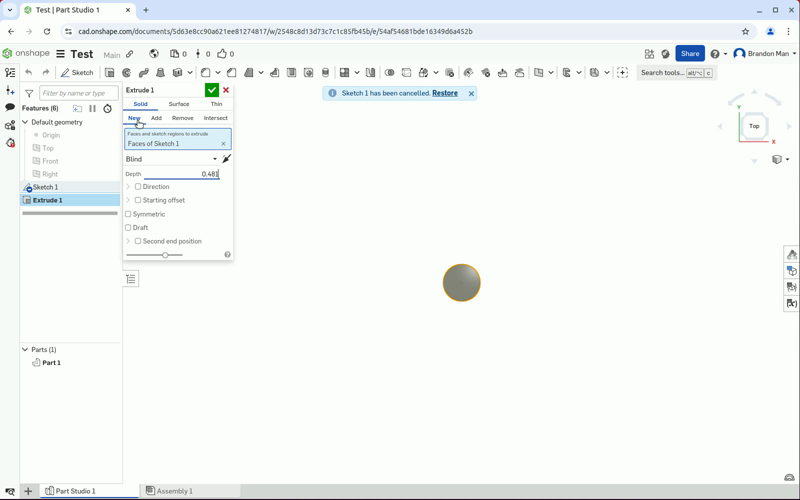
key(enter)
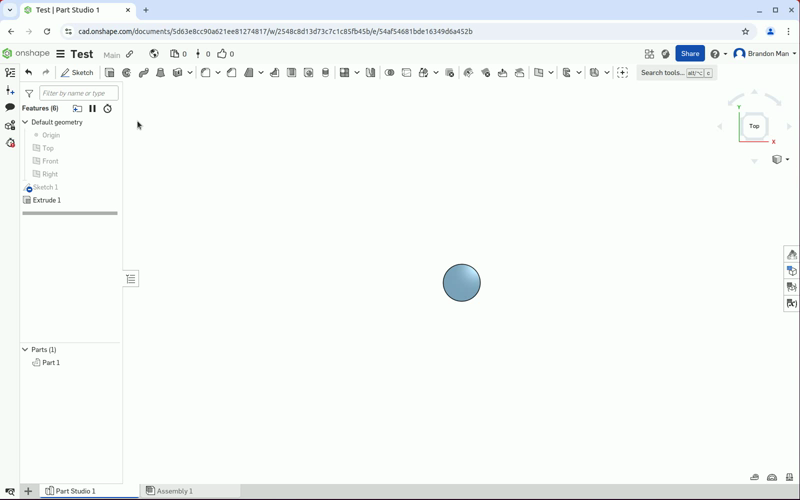
key(shift+h)
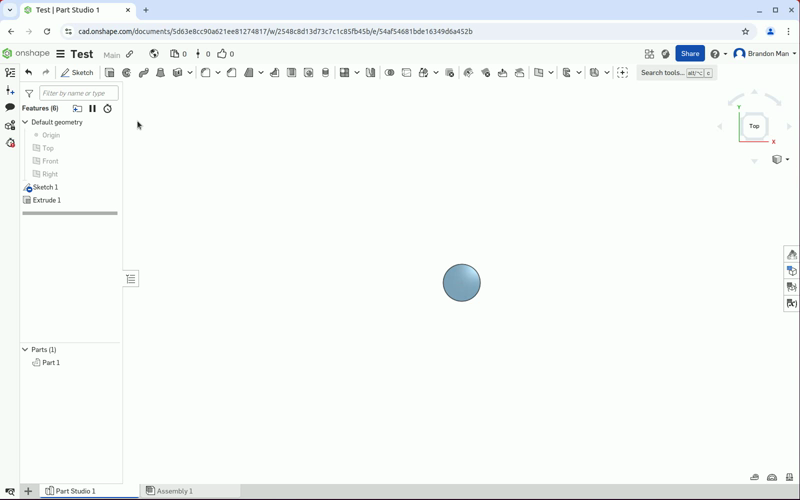
key(shift+h)
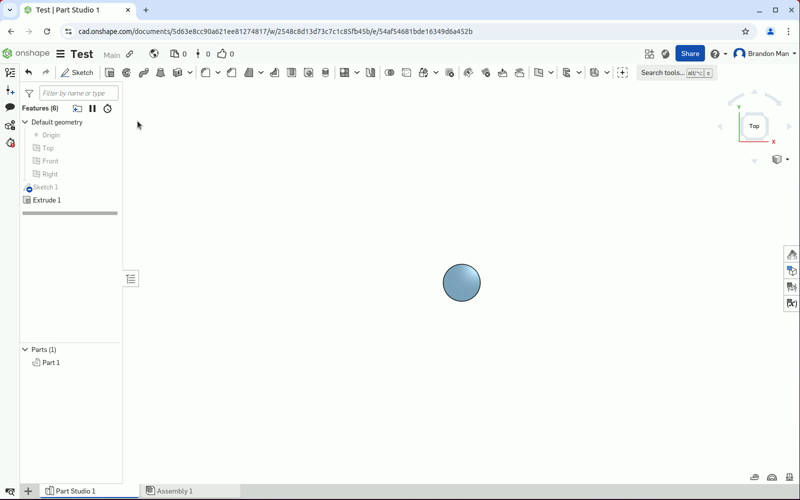
mouse_move(73, 189)
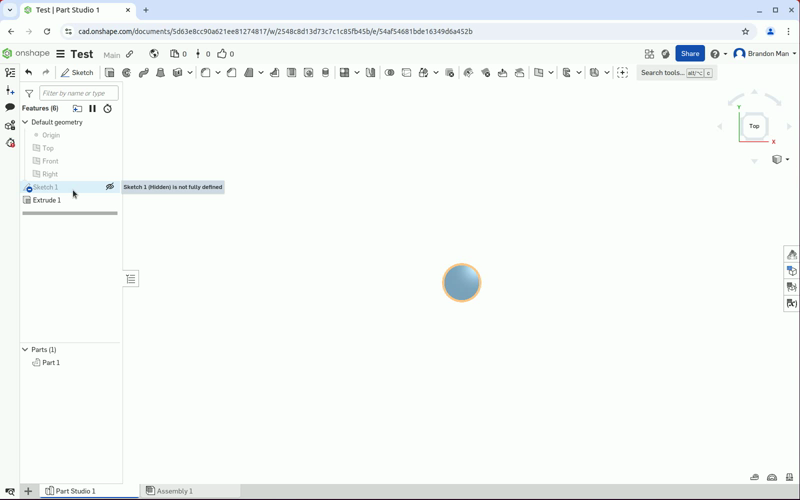
click(73, 189)
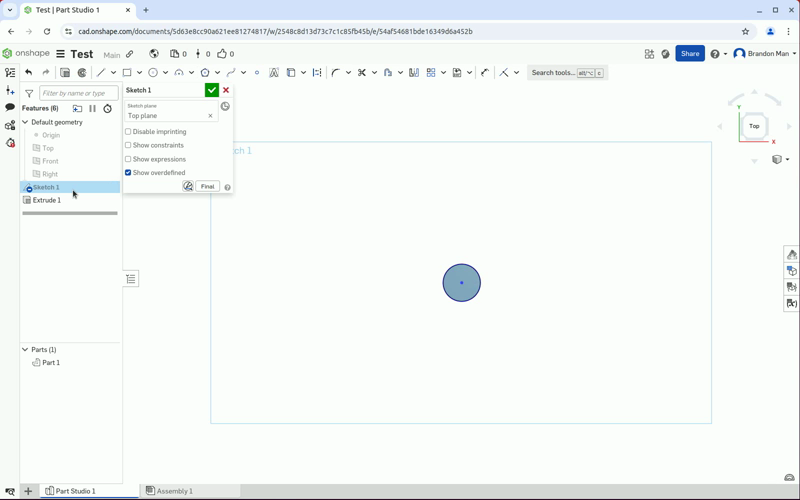
mouse_move(229, 92)
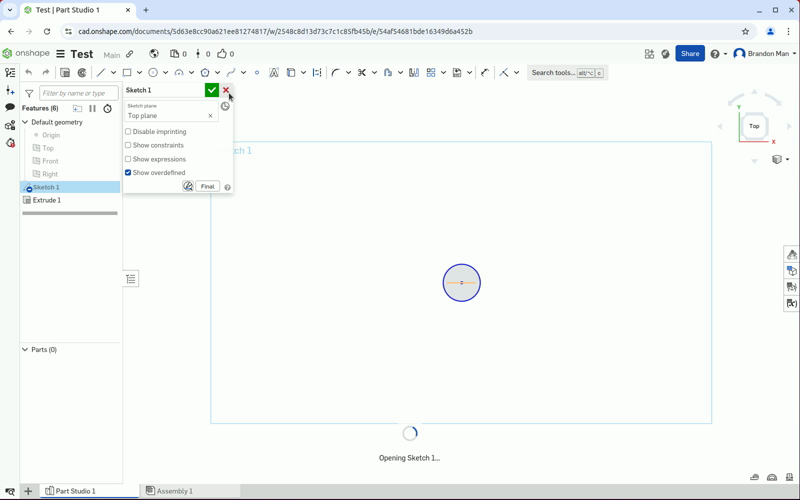
click(229, 92)
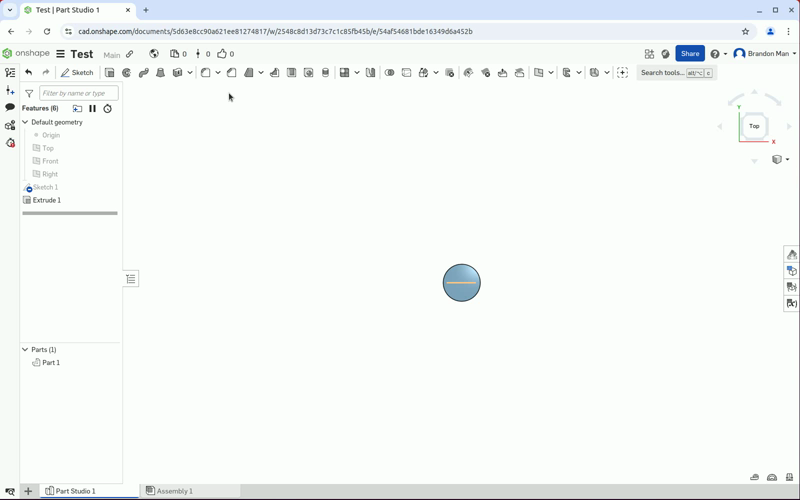
mouse_move(541, 75)
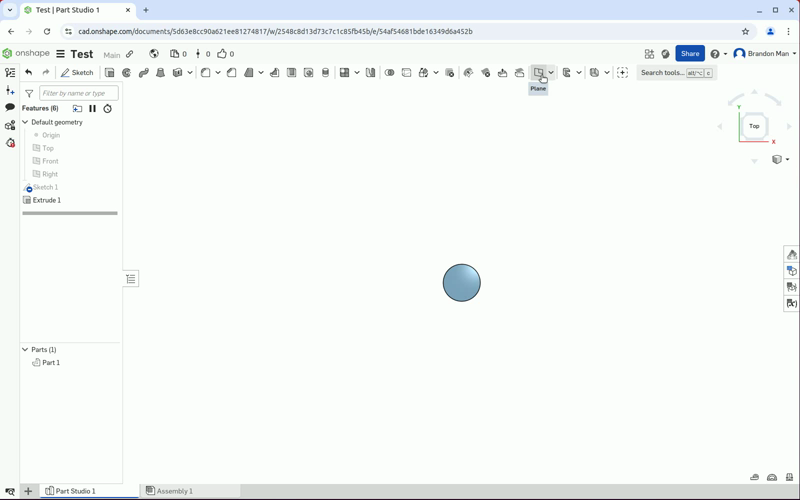
click(541, 75)
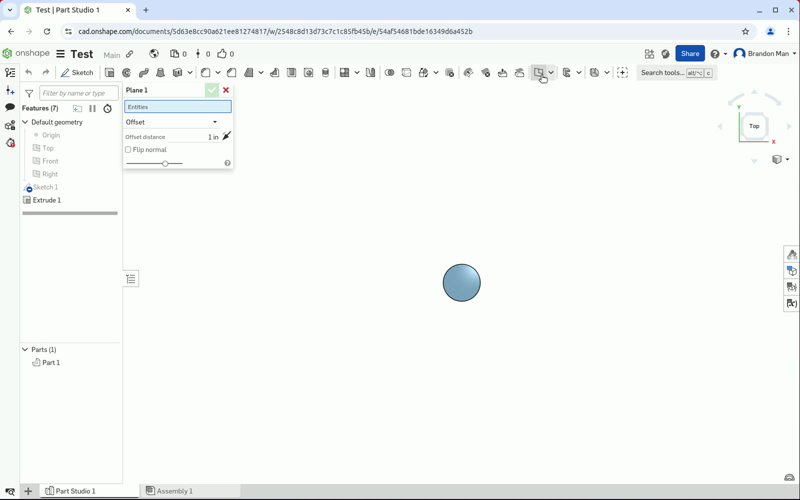
mouse_move(73, 150)
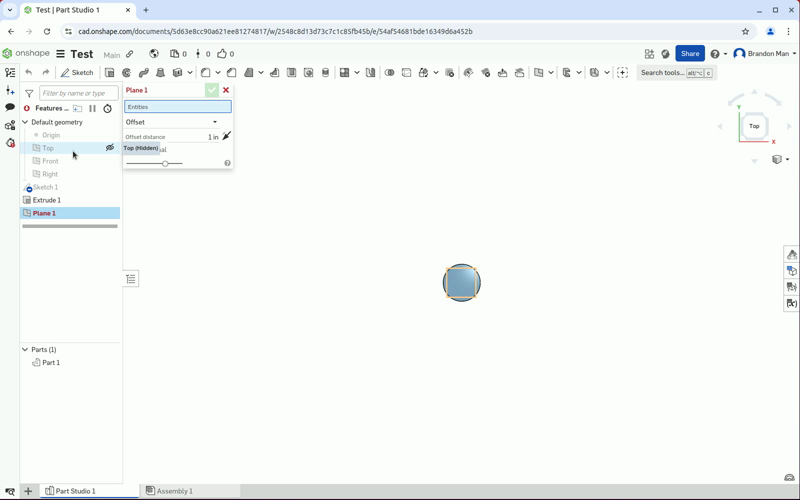
click(73, 150)
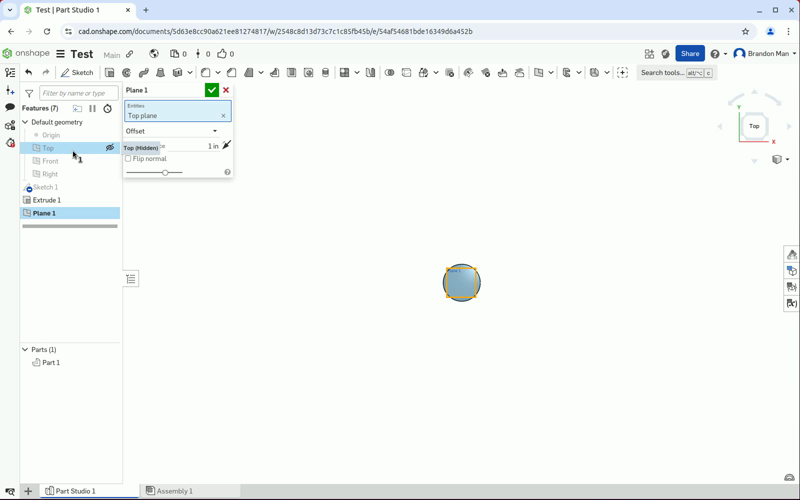
key(tab, 2)
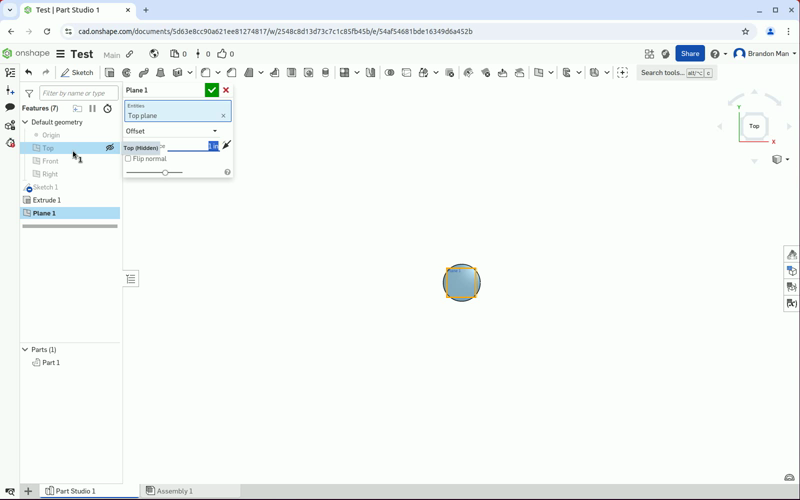
text(0.493)
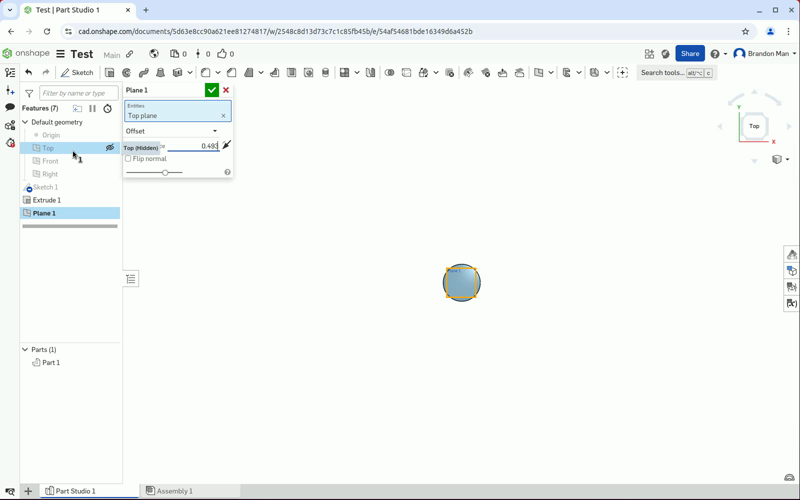
key(enter, 2)
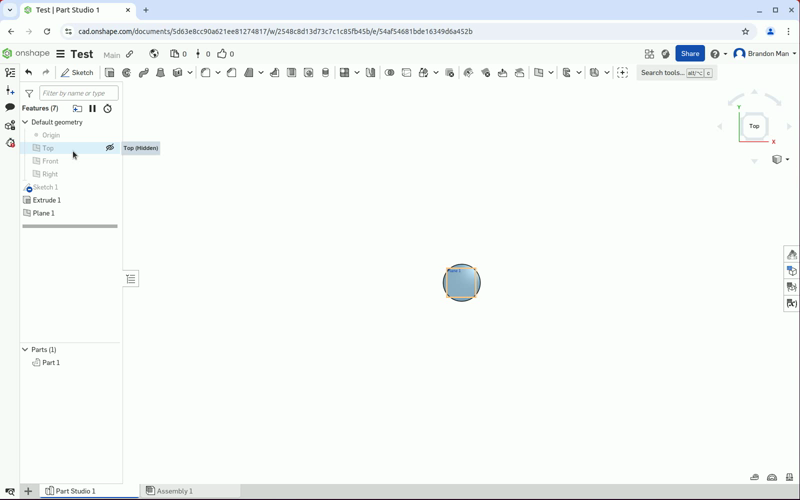
key(shift+s)
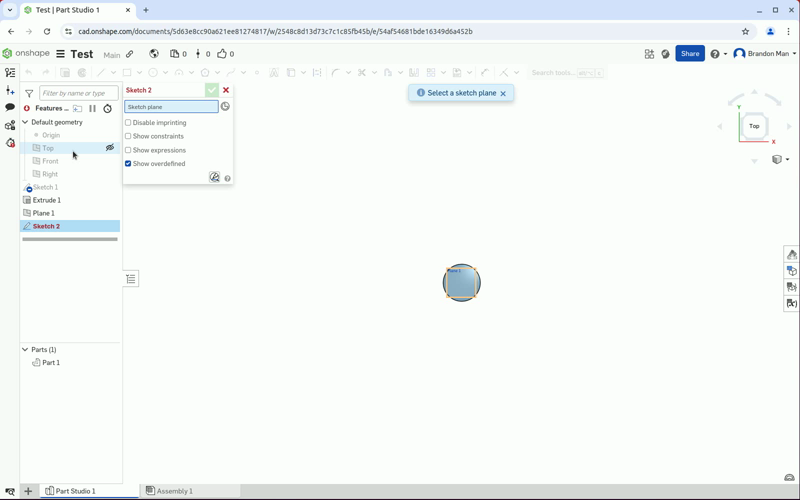
mouse_move(73, 215)
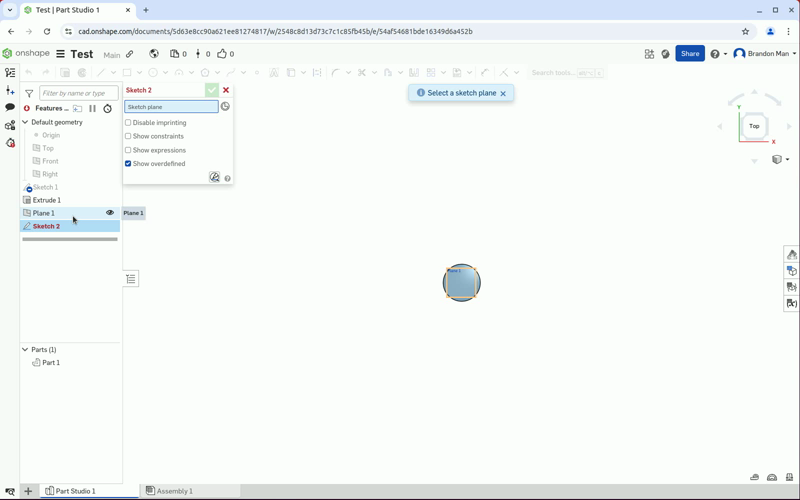
click(73, 215)
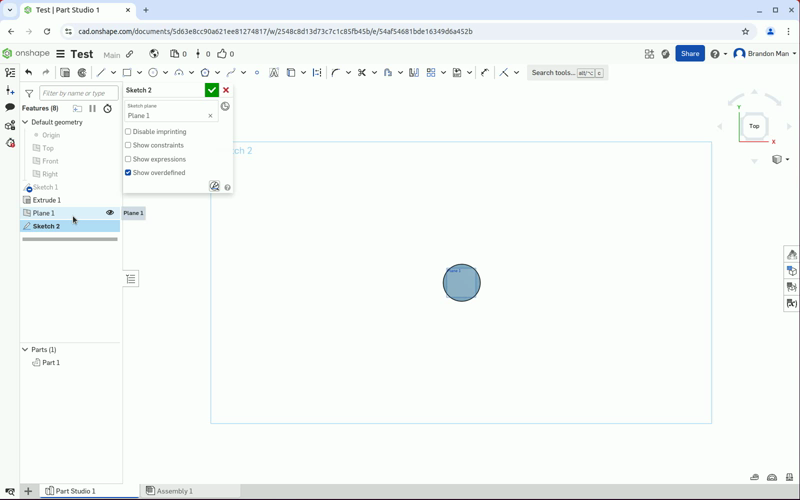
mouse_move(73, 352)
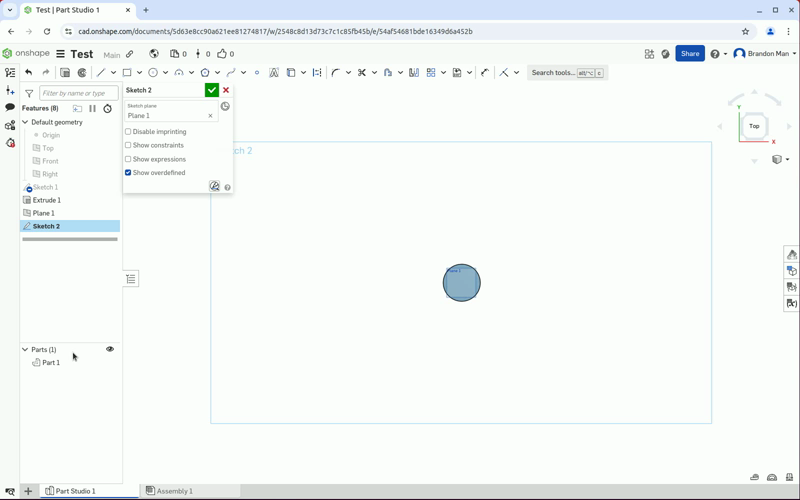
key(y)
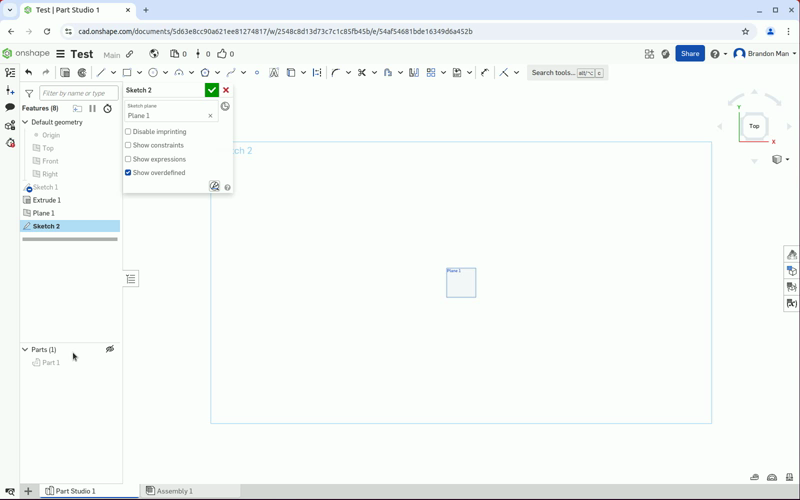
key(c)
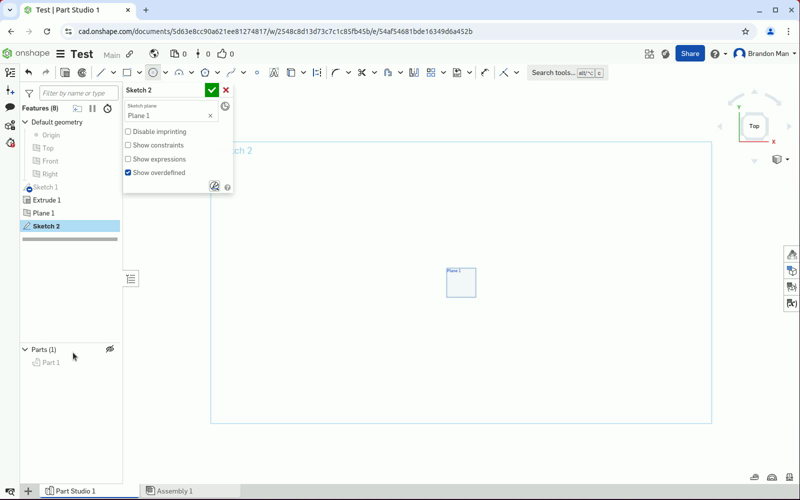
key_down(shift)
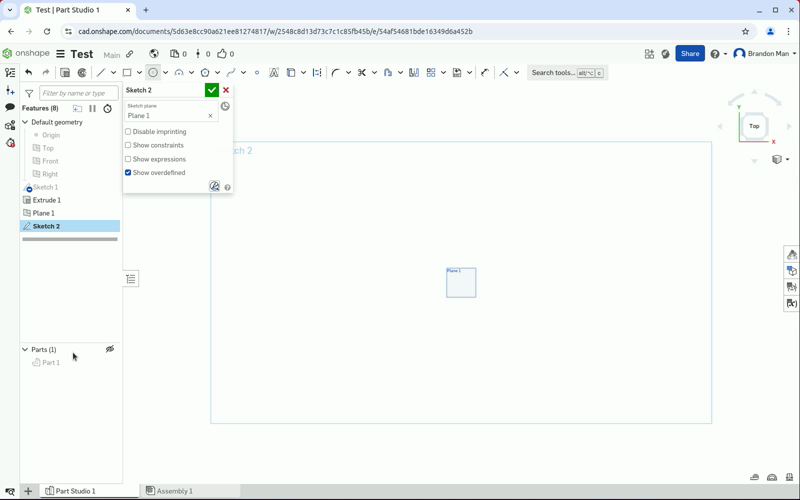
mouse_move(461, 282)
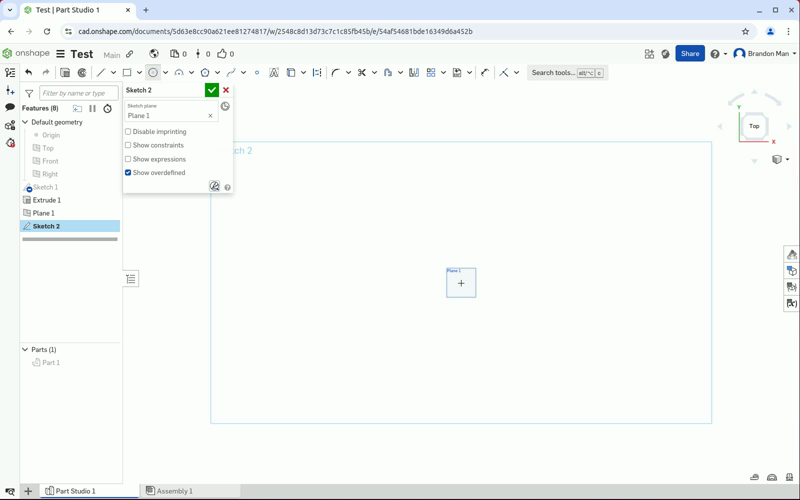
click(461, 282)
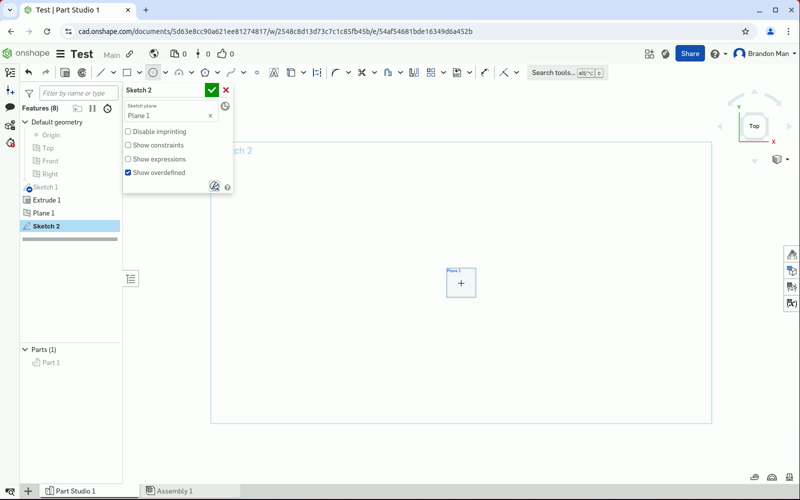
key_up(shift)
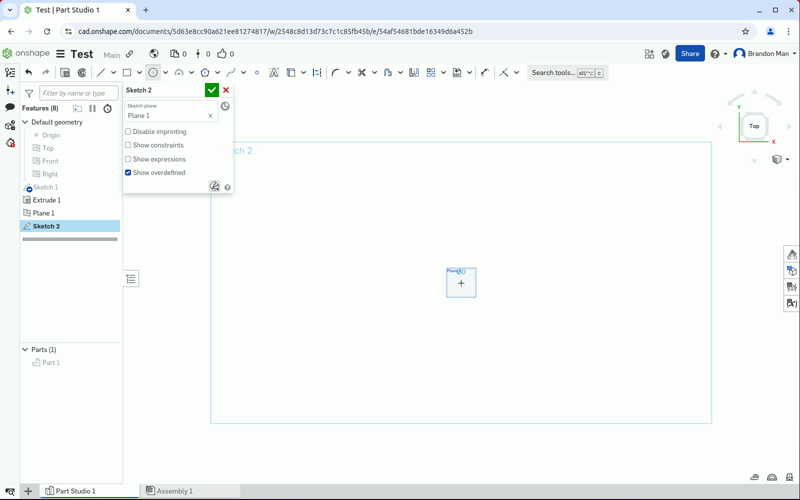
mouse_move(466, 282)
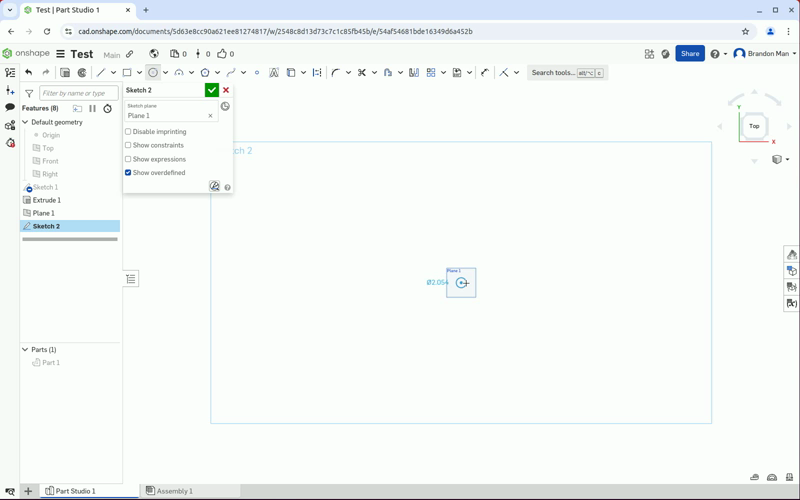
click(466, 282)
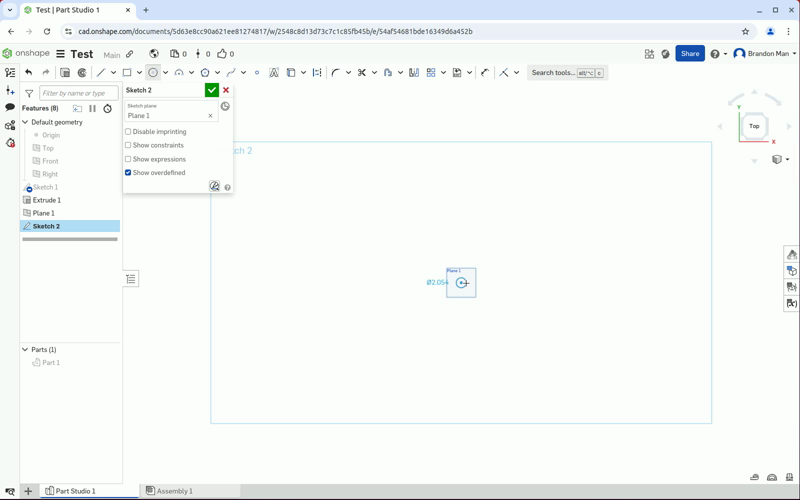
key(esc)
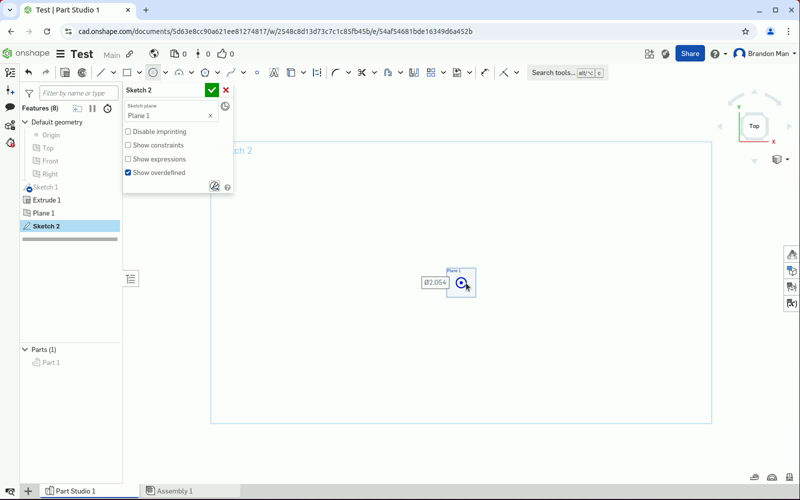
mouse_move(459, 287)
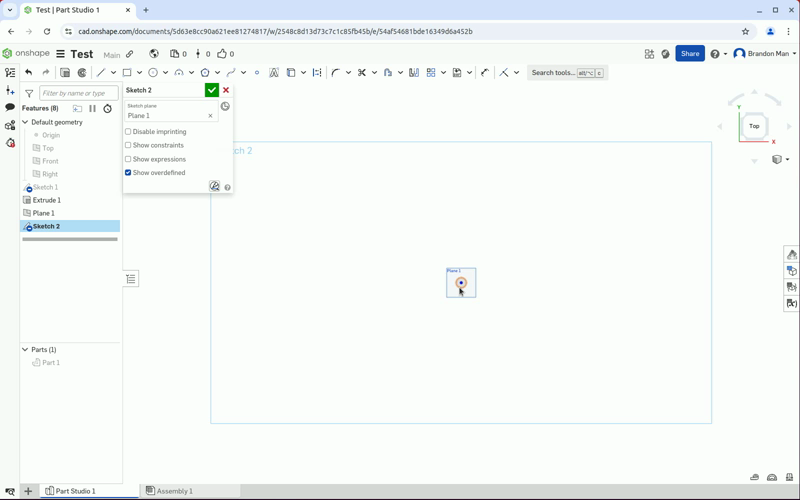
scroll(6)
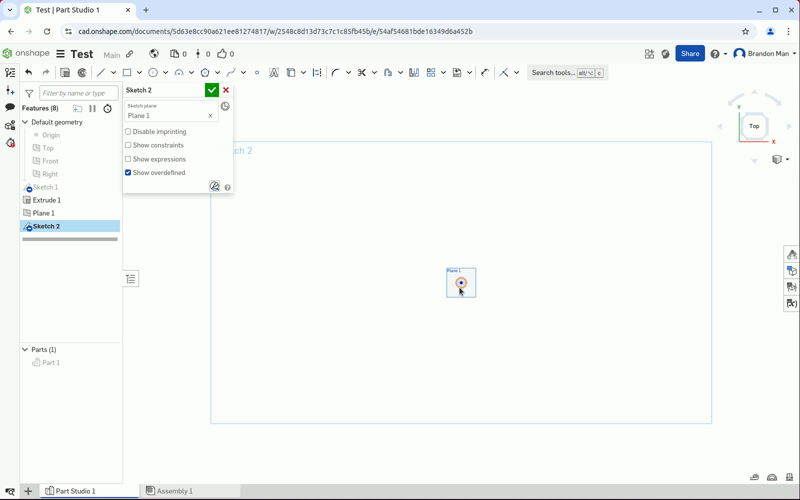
scroll(6)
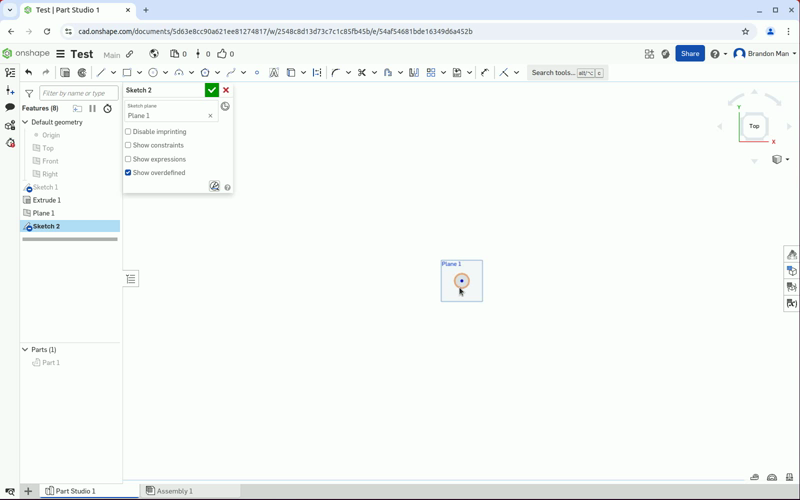
scroll(6)
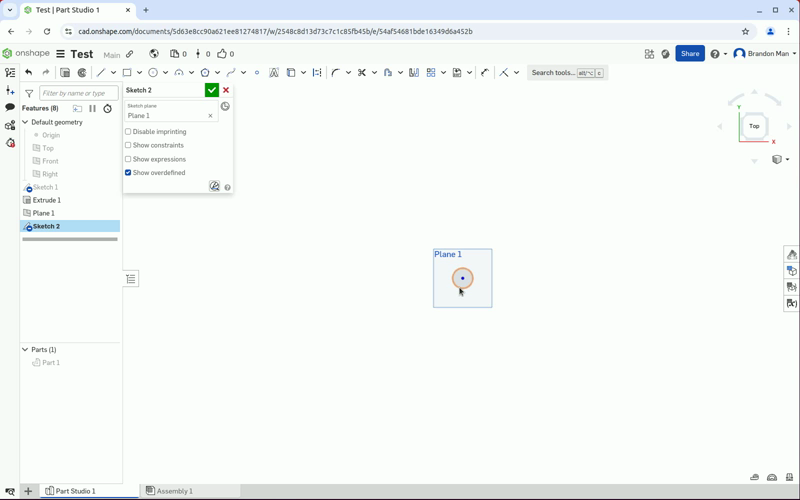
scroll(6)
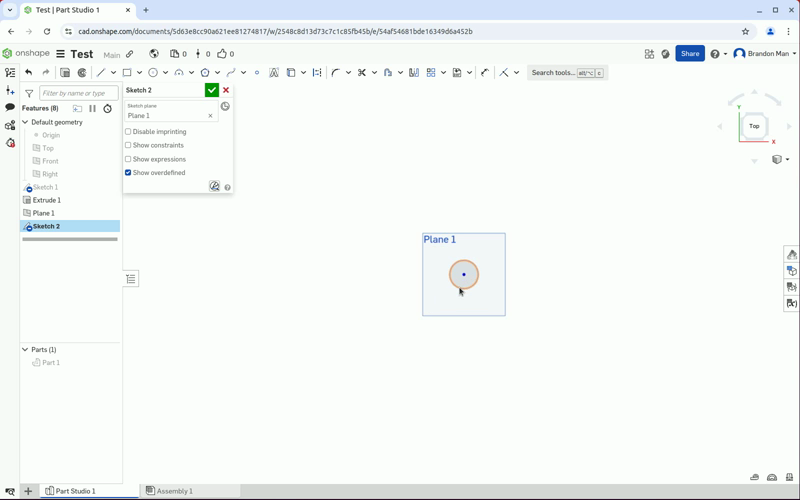
scroll(6)
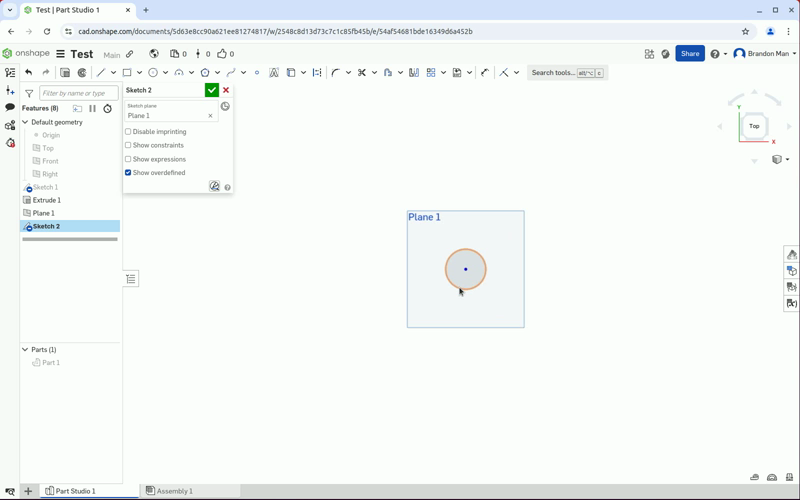
scroll(6)
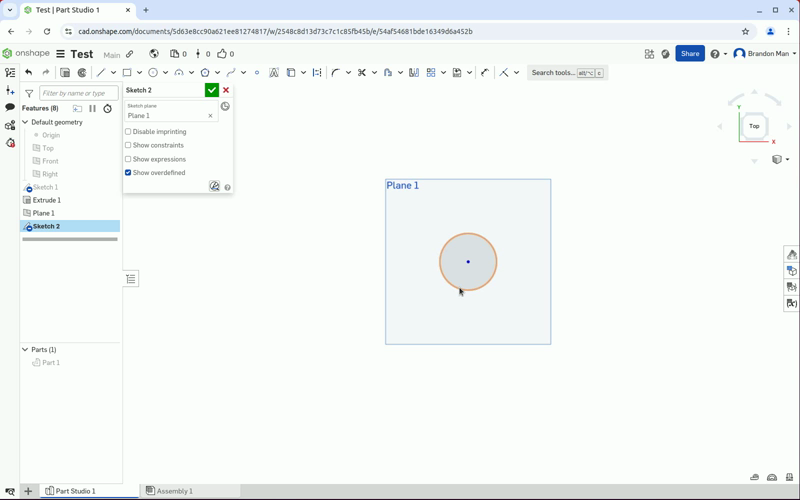
scroll(6)
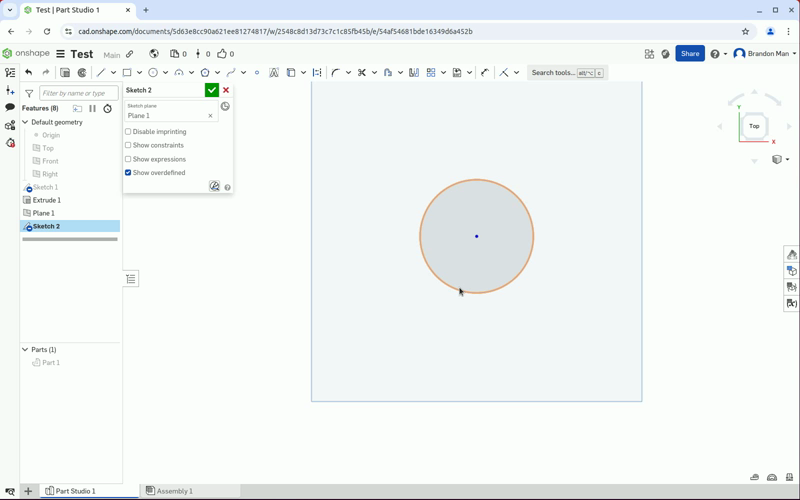
click(459, 287)
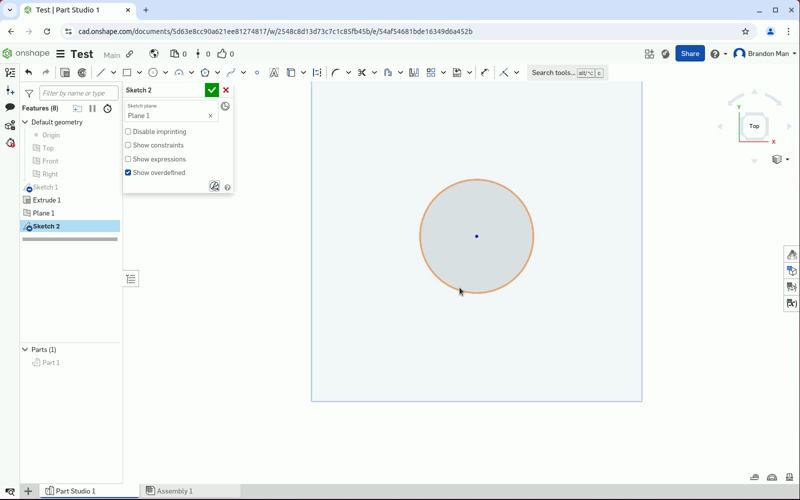
scroll(-6)
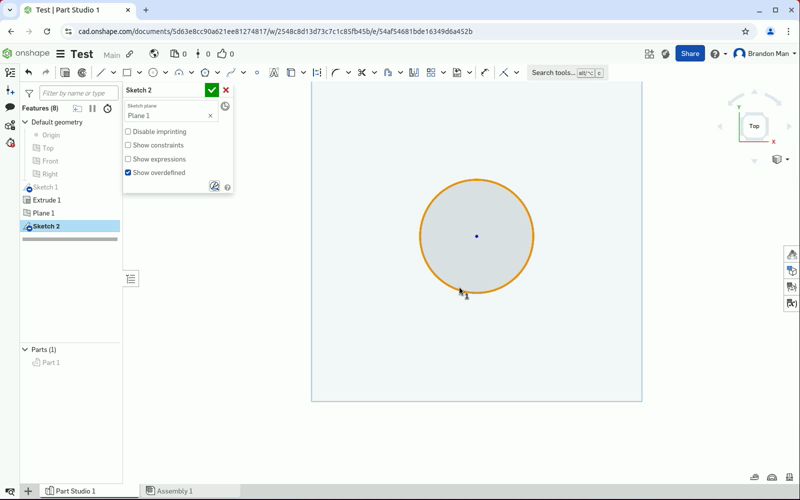
scroll(-6)
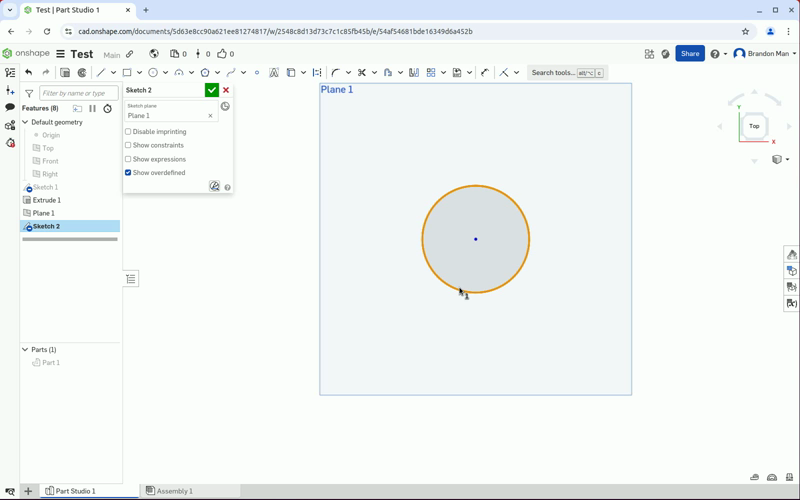
scroll(-6)
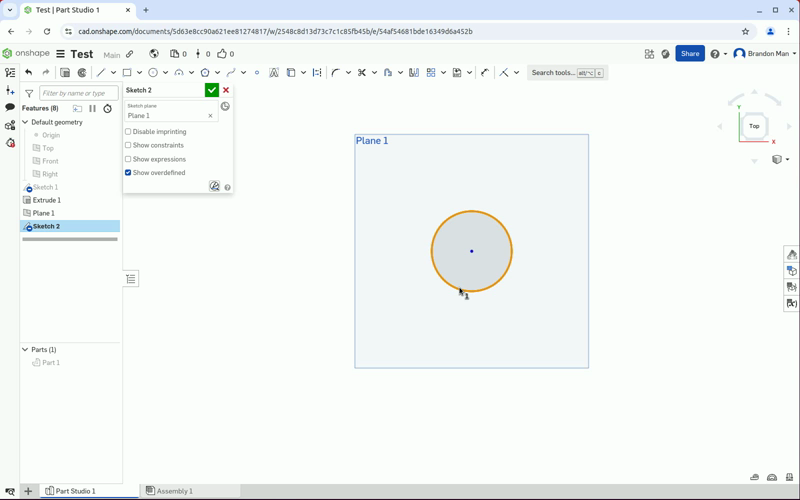
scroll(-6)
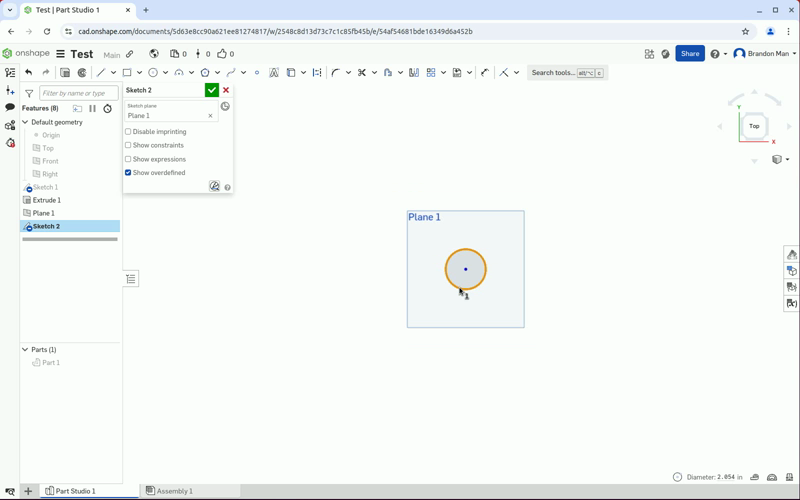
scroll(-6)
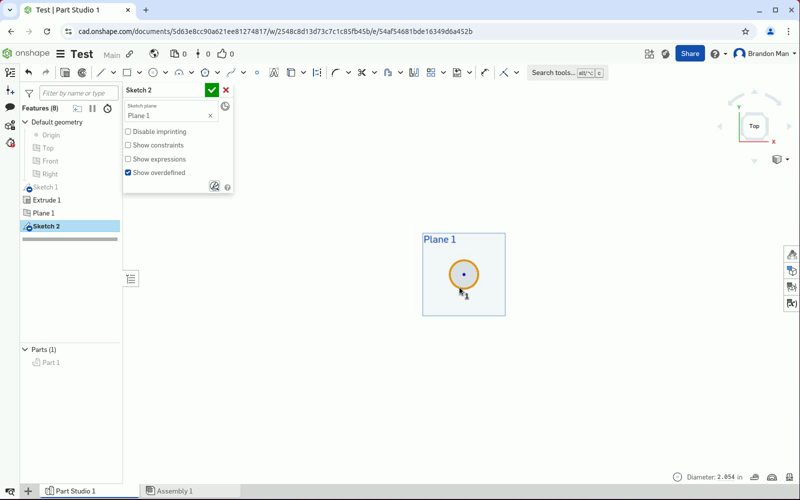
scroll(-6)
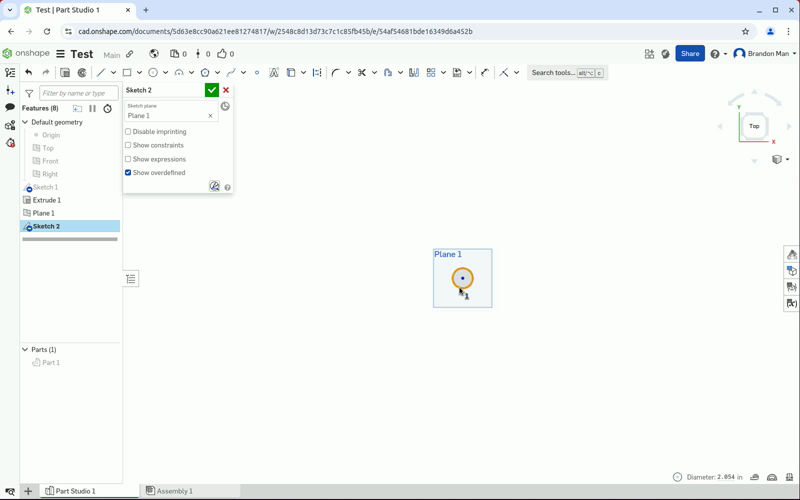
scroll(-6)
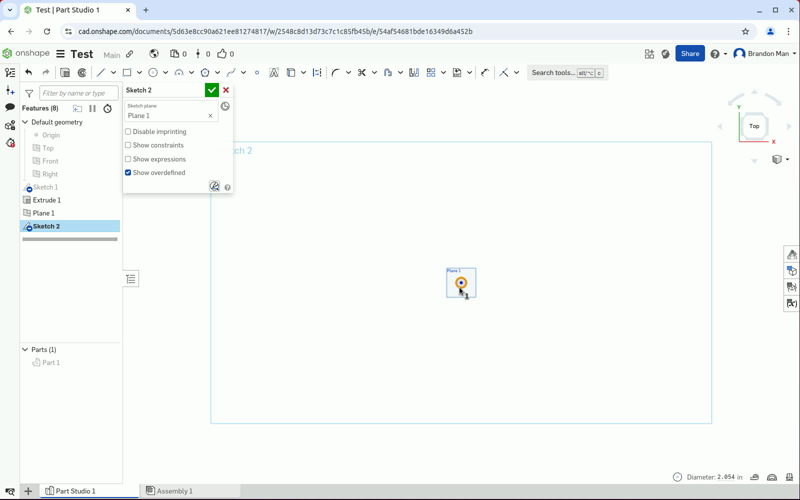
mouse_move(73, 352)
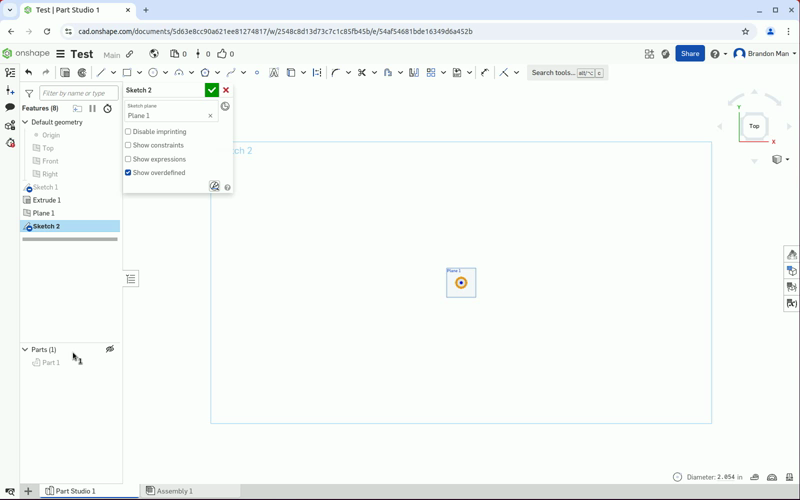
key(shift+y)
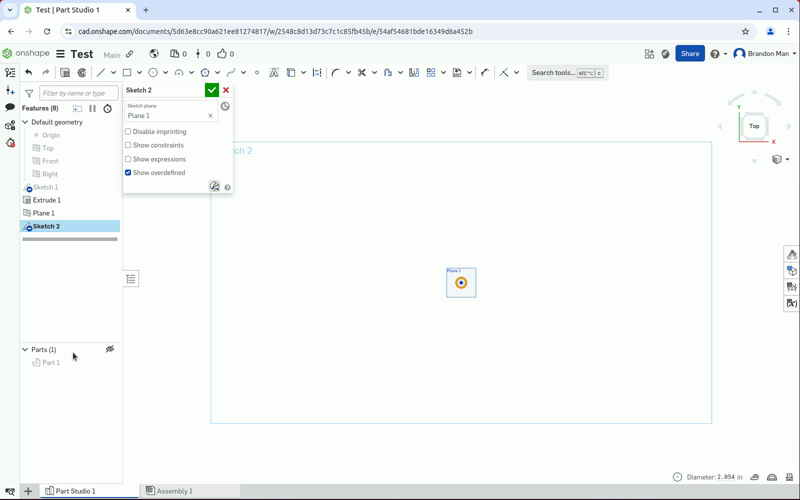
key(shift+e)
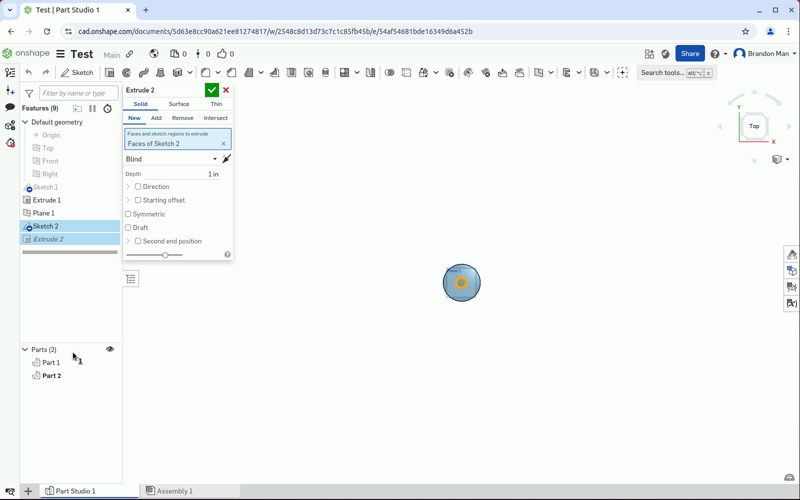
mouse_move(143, 106)
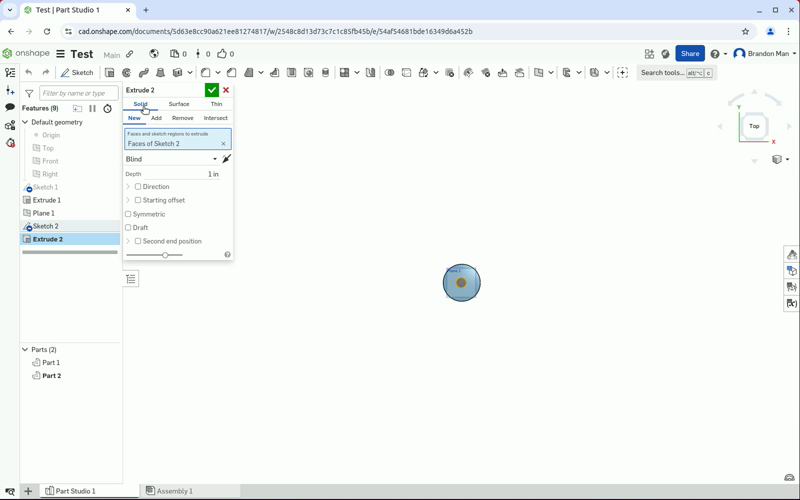
click(143, 106)
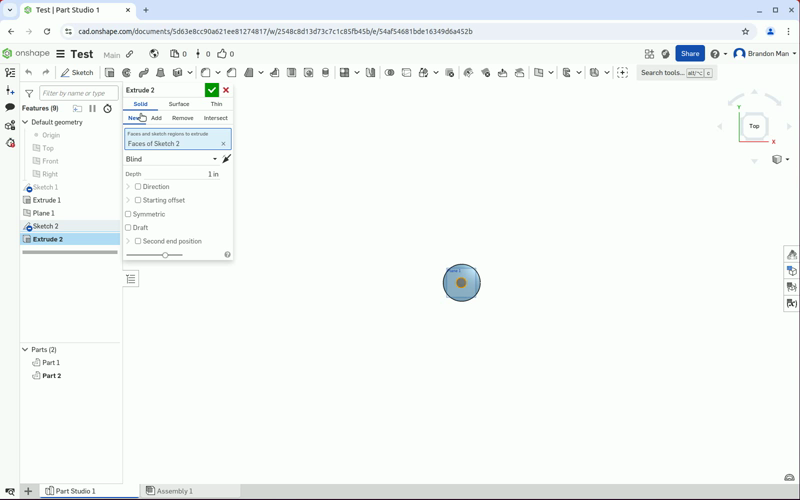
mouse_move(137, 120)
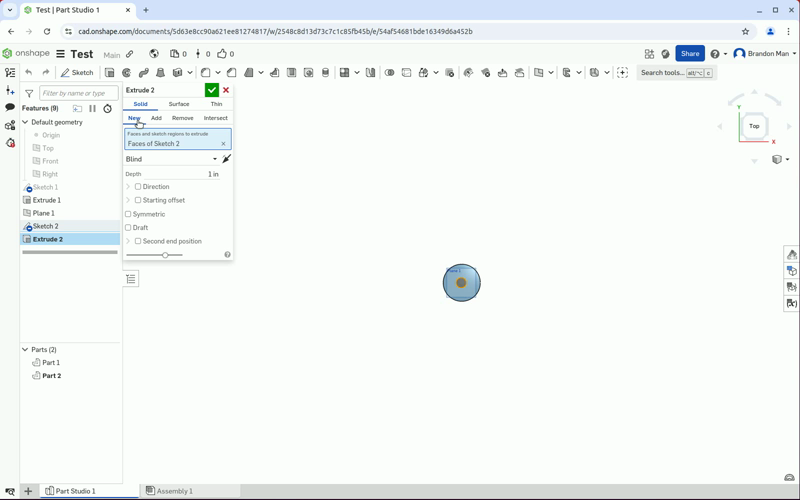
click(137, 120)
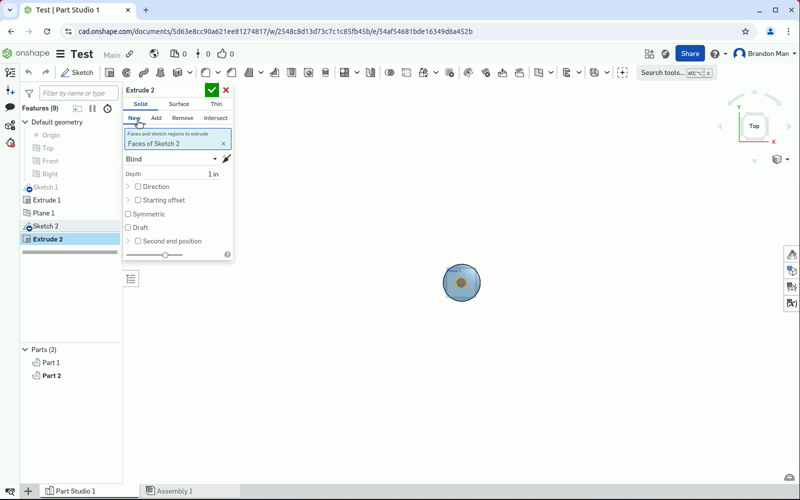
key(tab, 4)
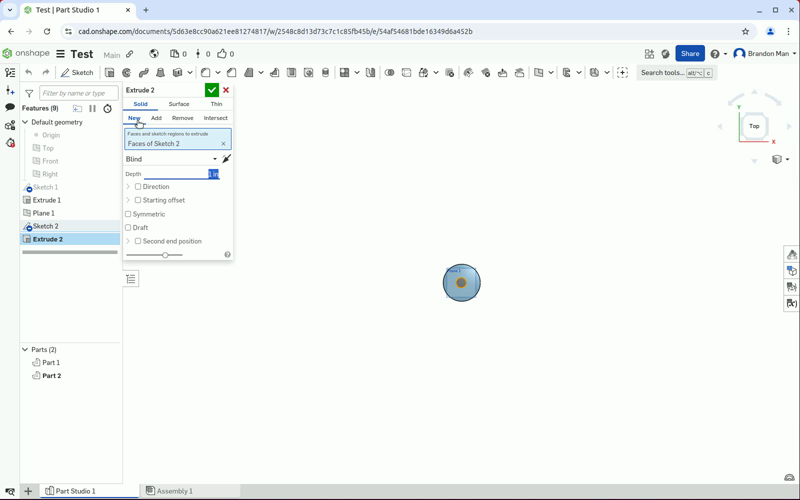
text(3.37)
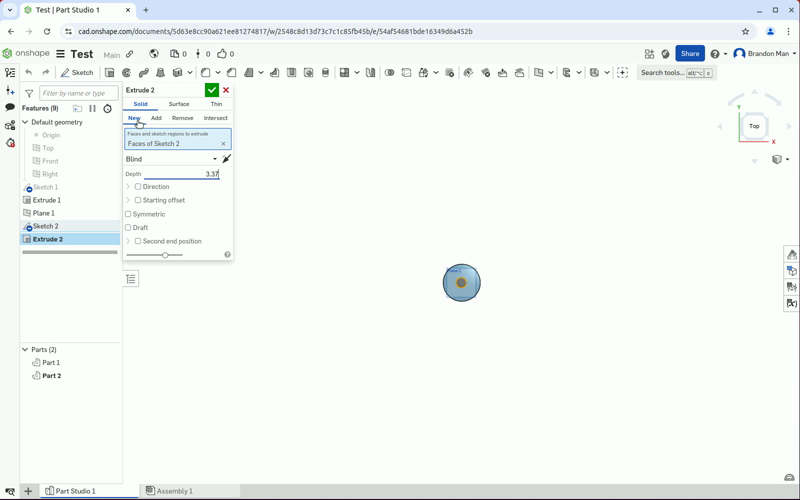
key(enter)
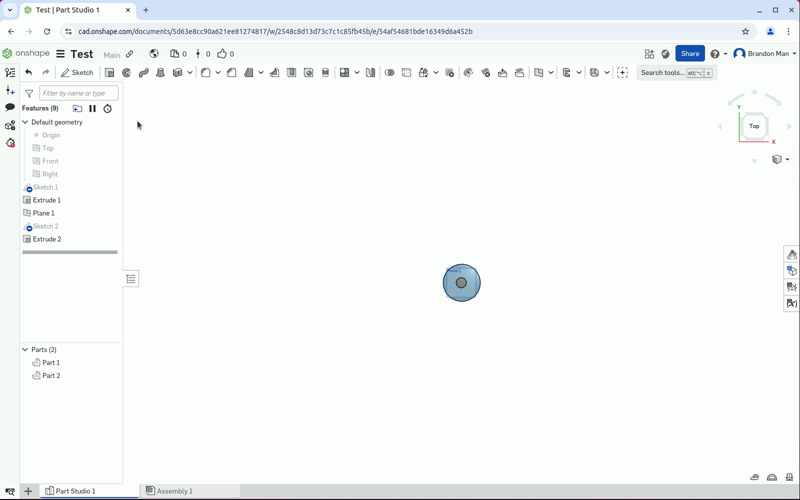
key(shift+h)
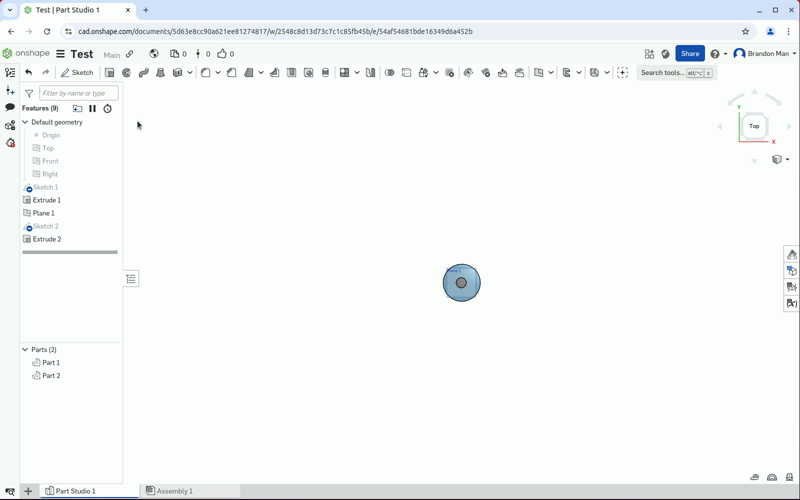
key(shift+h)
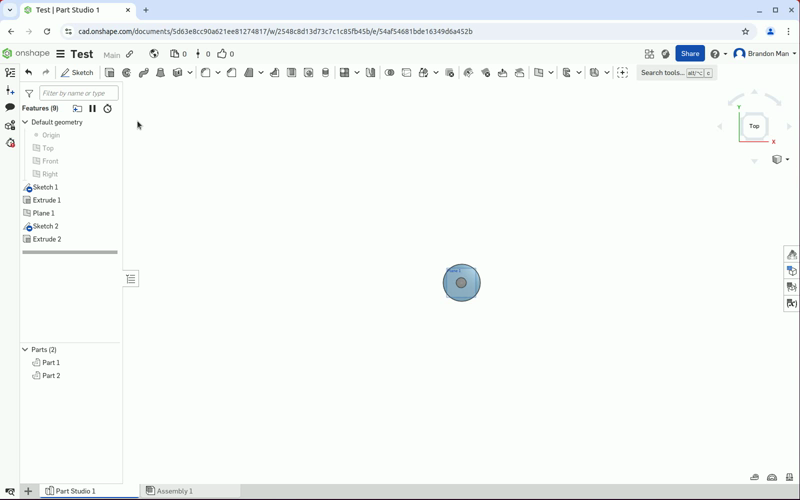
key(shift+7)
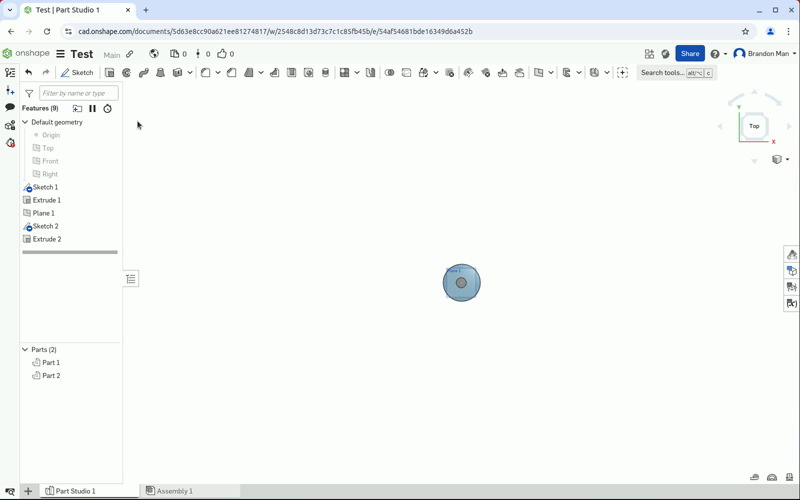
key(up, 3)
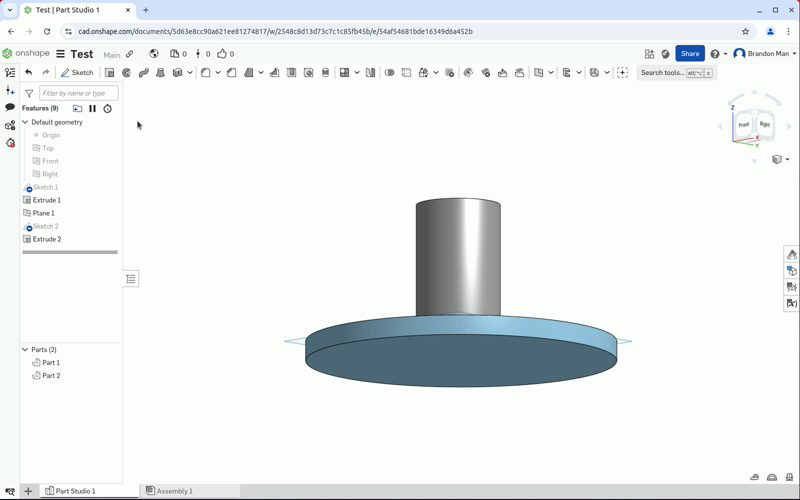
key(left, 3)
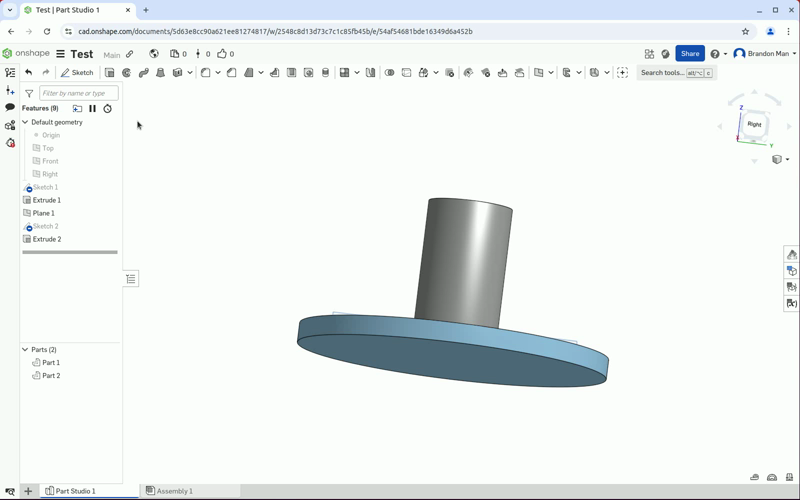
key(right, 3)
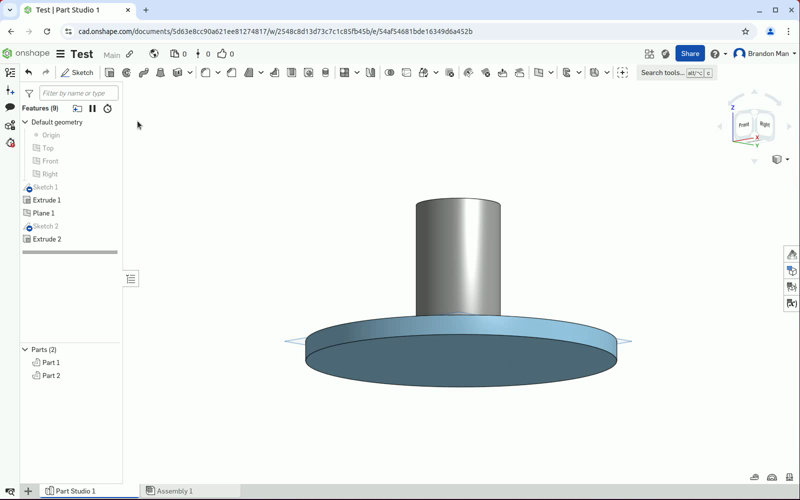
key(down, 3)
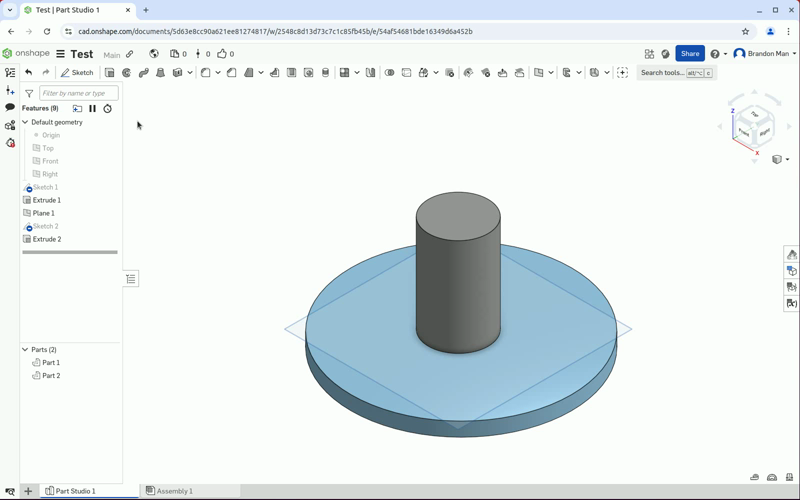
mouse_move(73, 189)
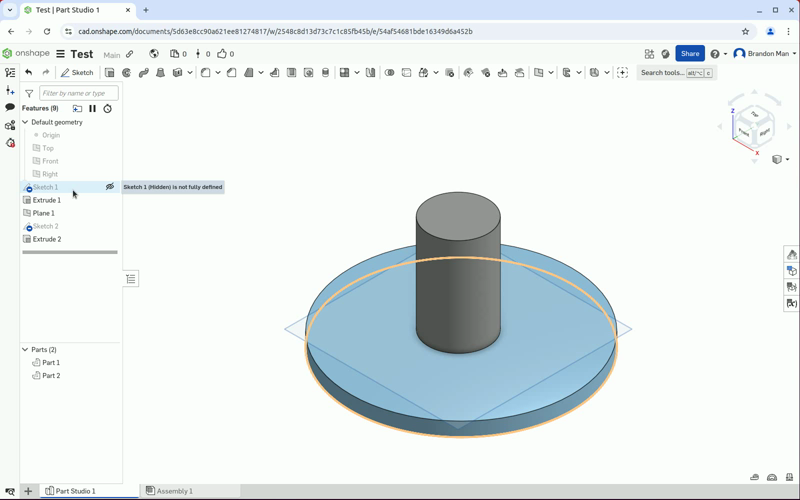
click(73, 189)